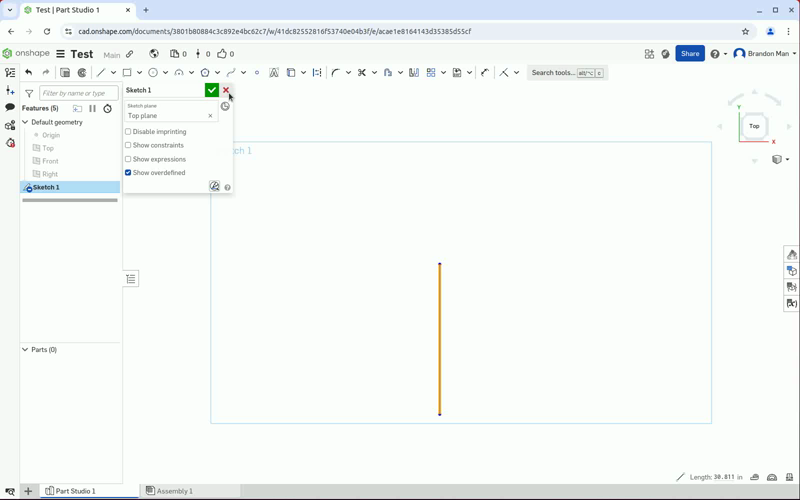
key(shift+h)
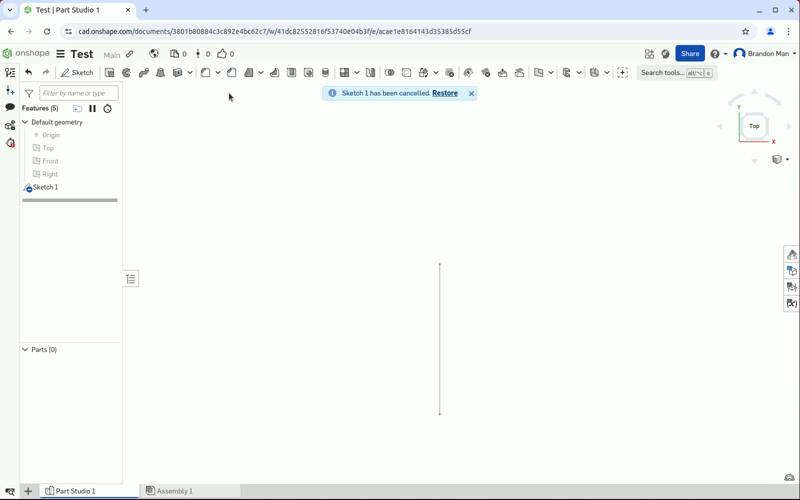
key(shift+s)
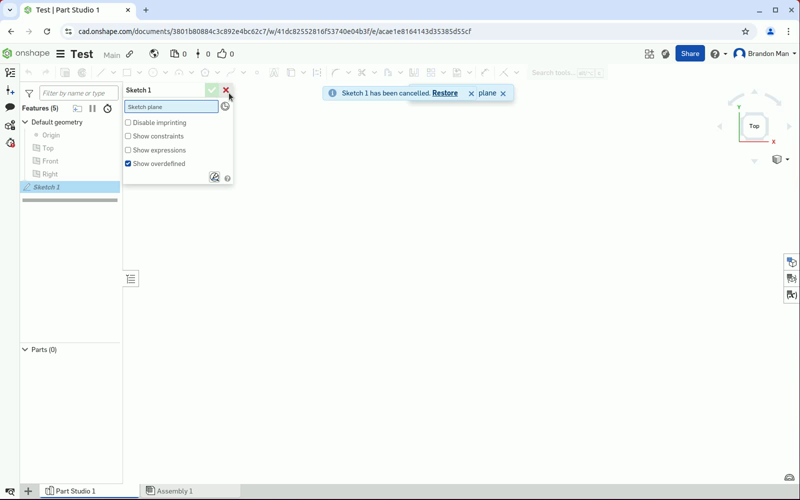
mouse_move(73, 150)
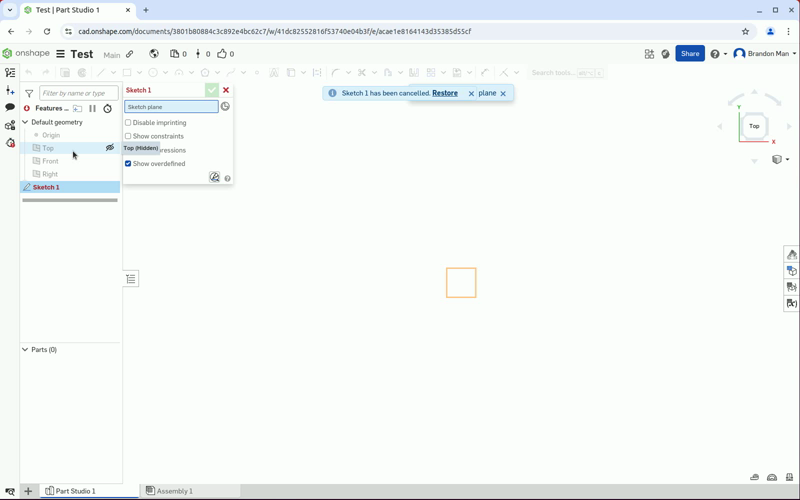
click(73, 150)
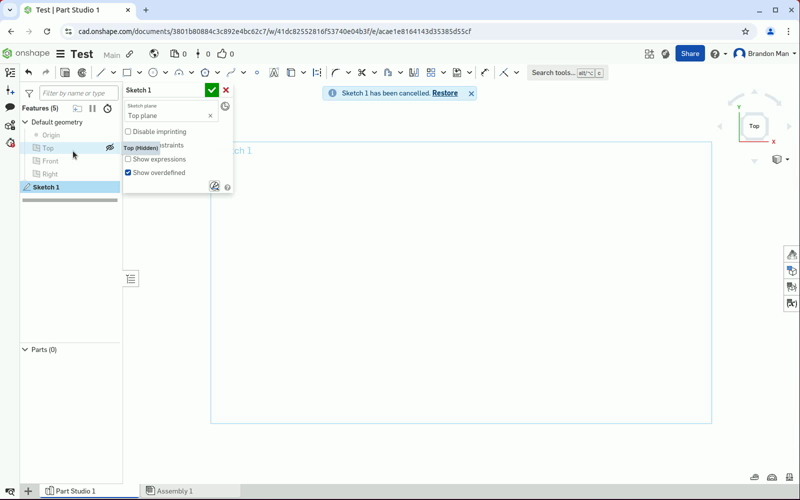
mouse_move(73, 352)
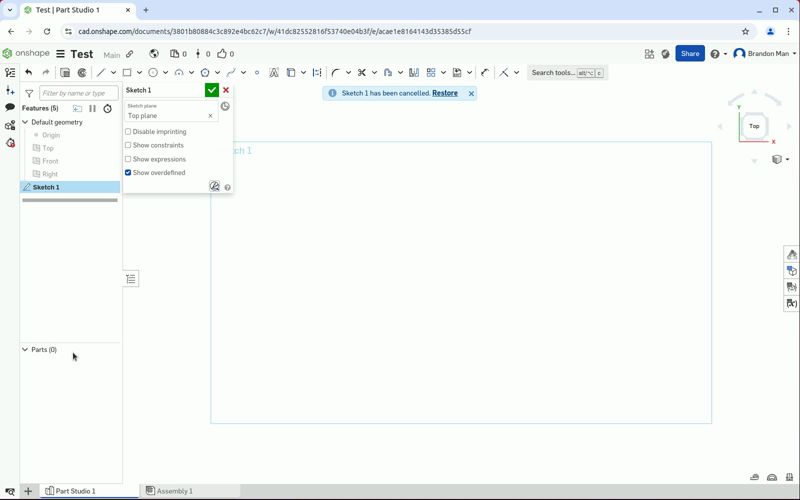
key(y)
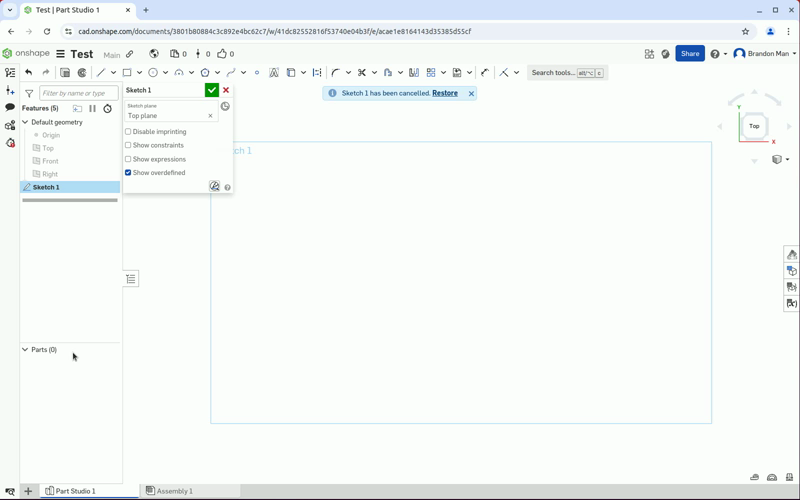
key(l)
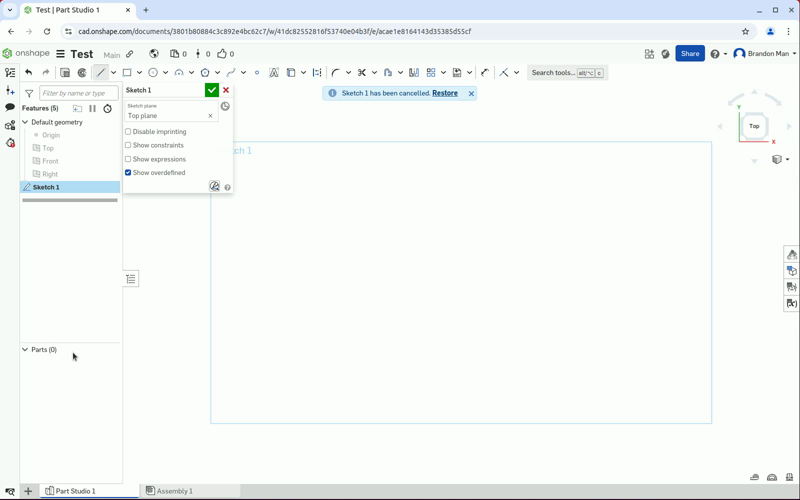
key_down(shift)
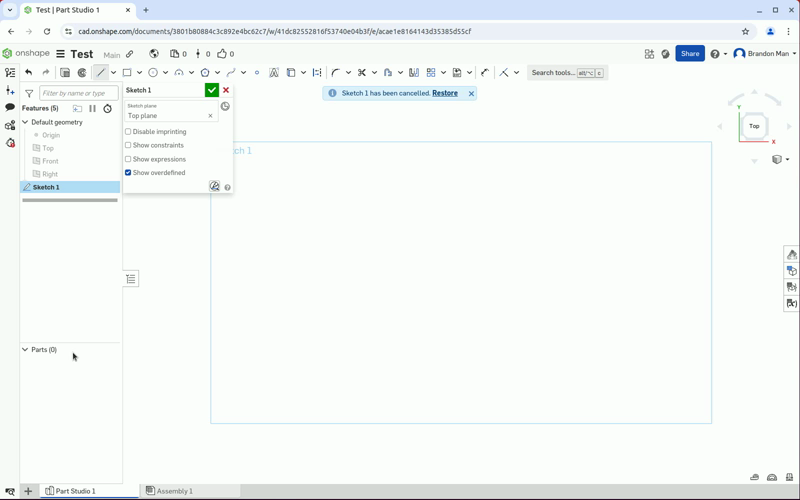
mouse_move(348, 369)
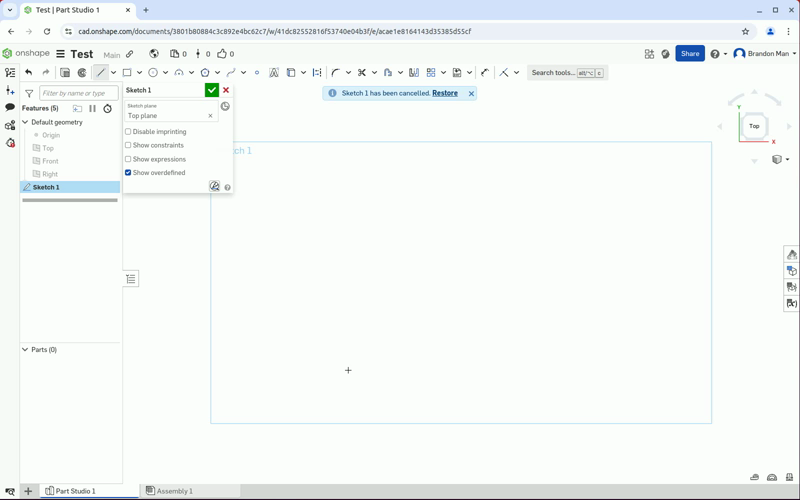
click(348, 369)
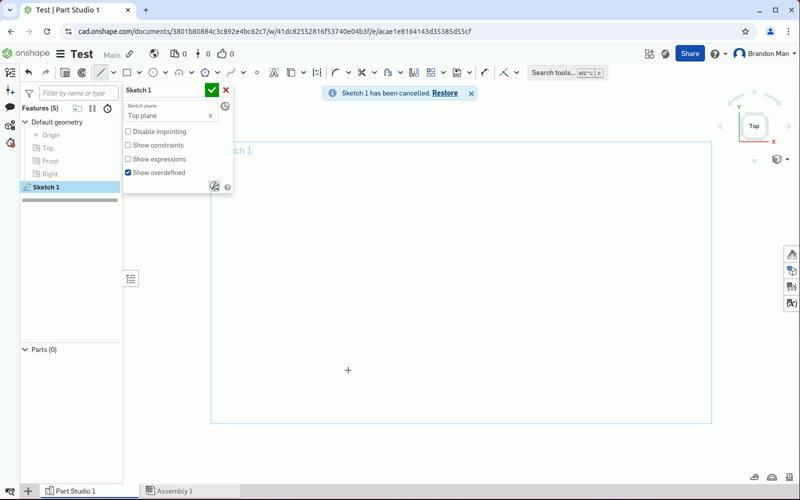
key_up(shift)
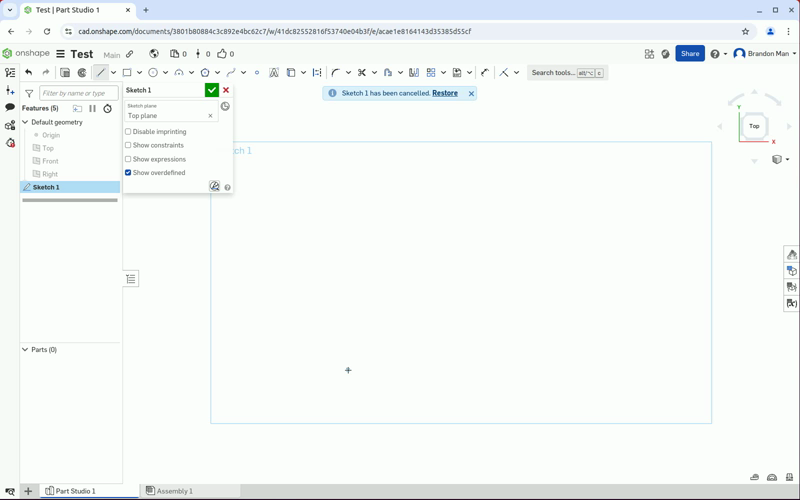
key_down(shift)
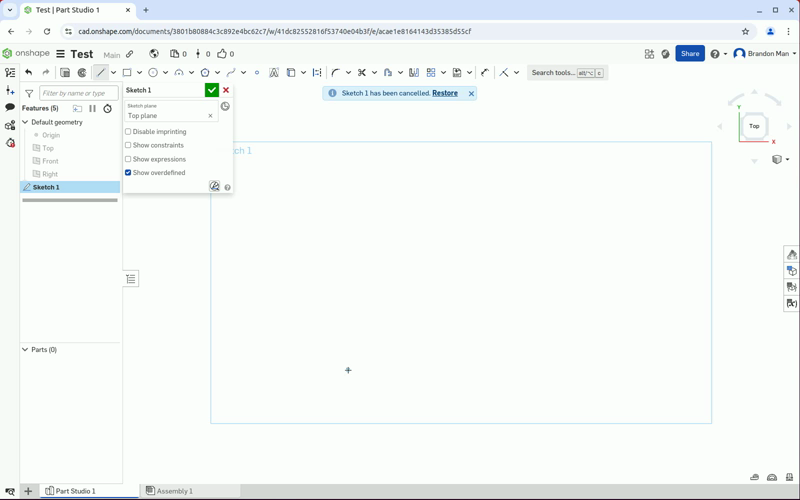
mouse_move(572, 369)
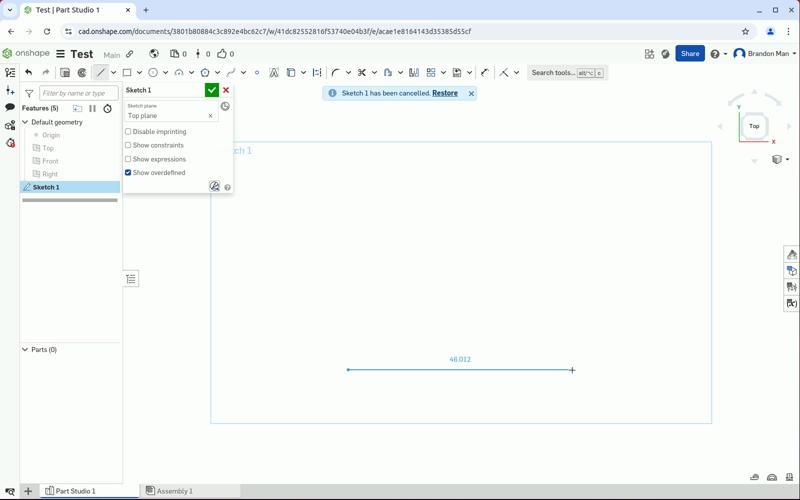
click(572, 369)
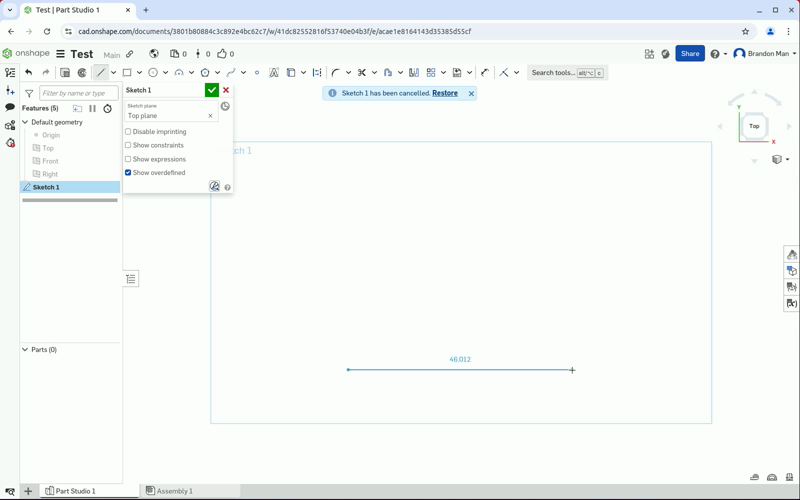
key_up(shift)
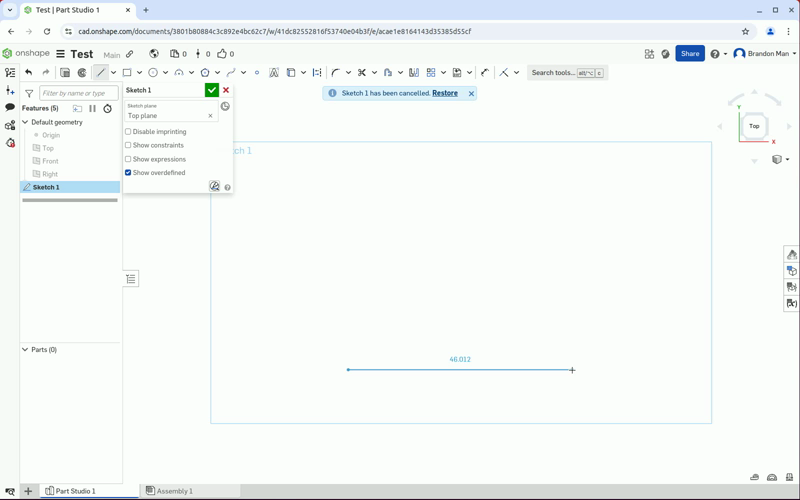
key_down(shift)
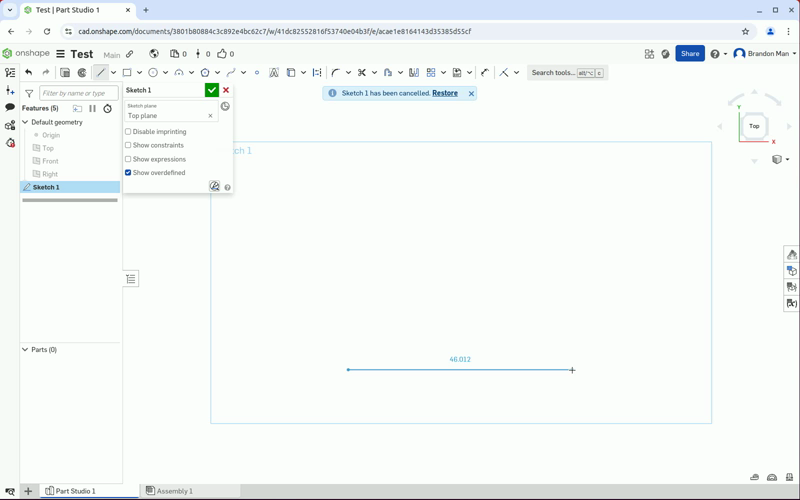
mouse_move(572, 197)
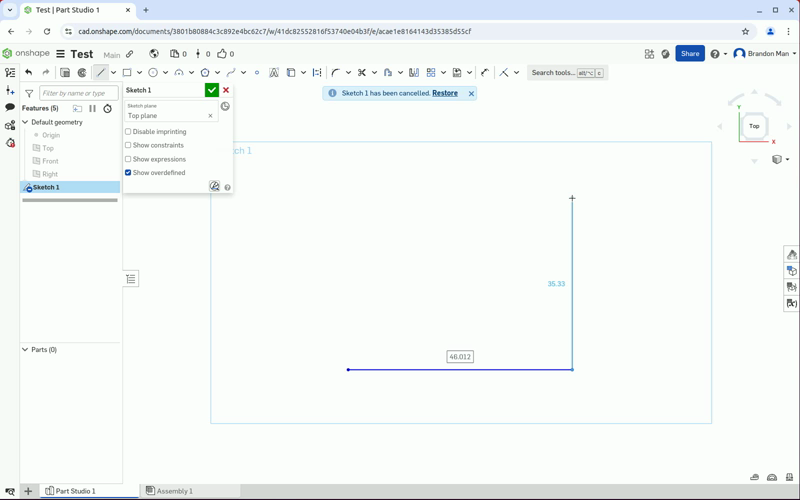
click(572, 197)
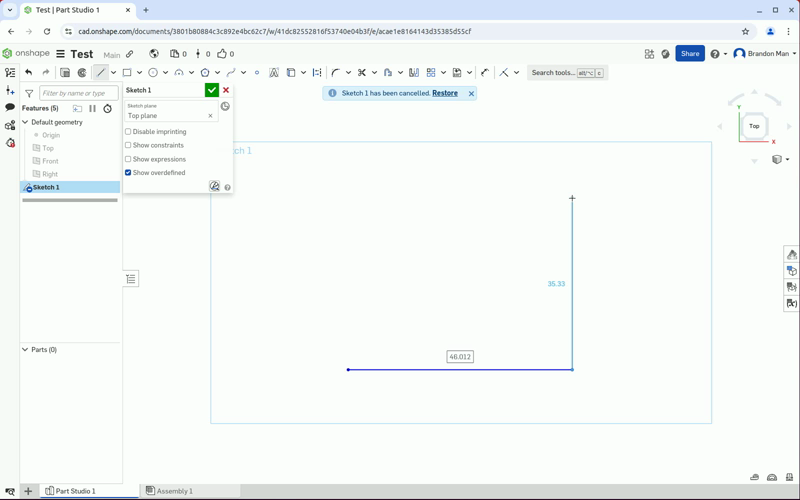
key_up(shift)
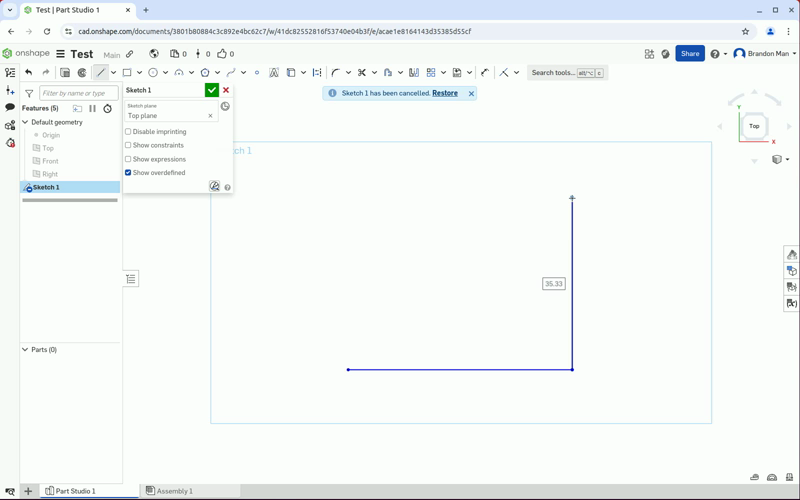
key_down(shift)
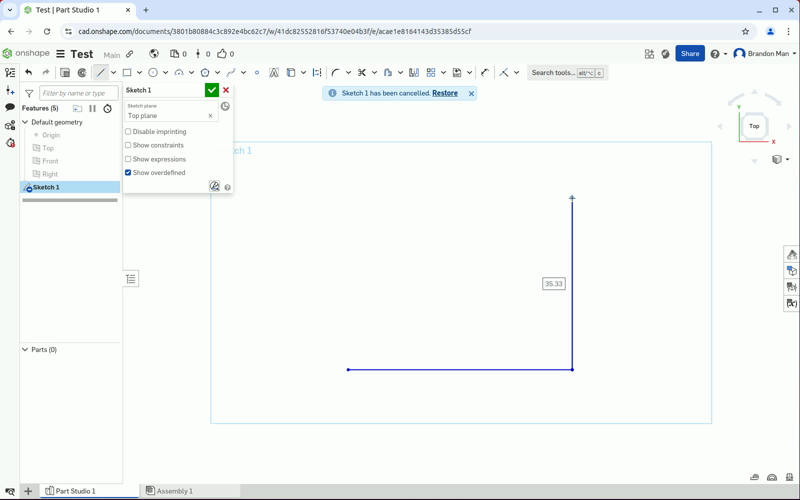
mouse_move(348, 197)
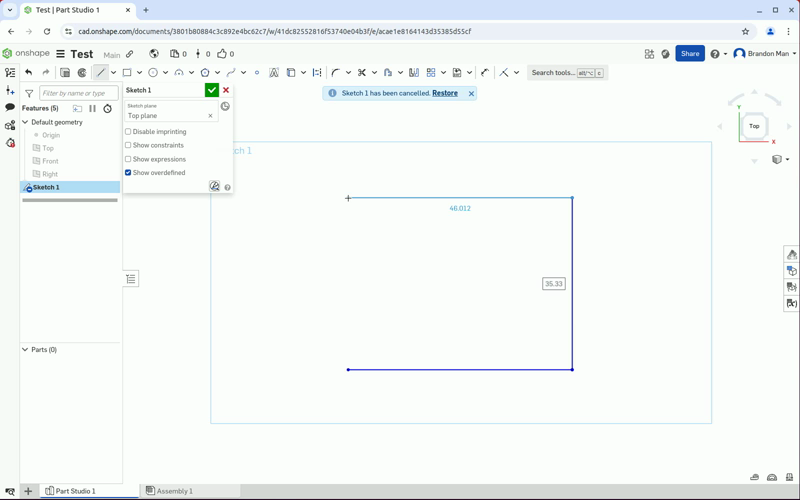
click(348, 197)
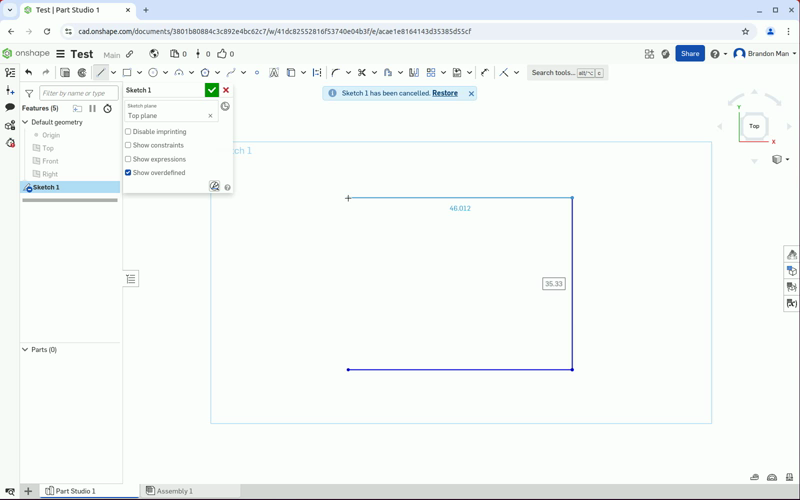
key_up(shift)
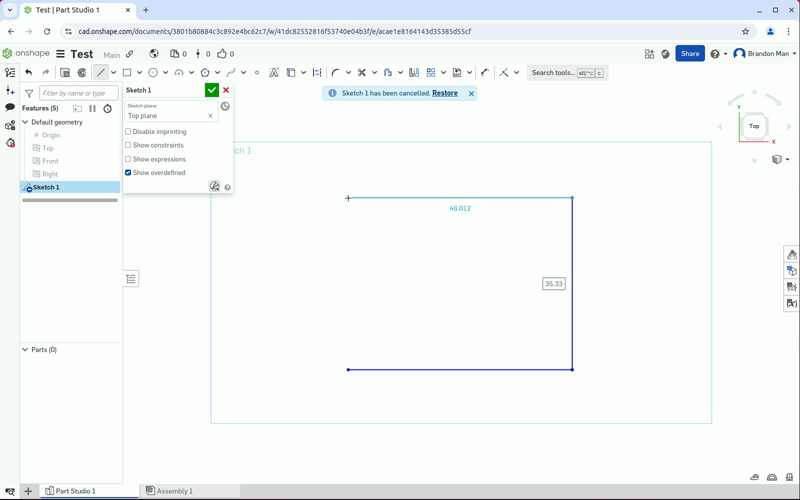
key_down(shift)
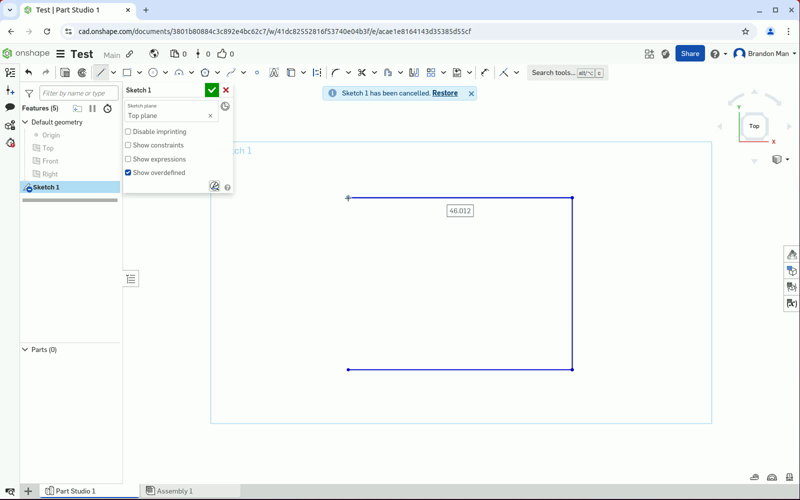
mouse_move(348, 369)
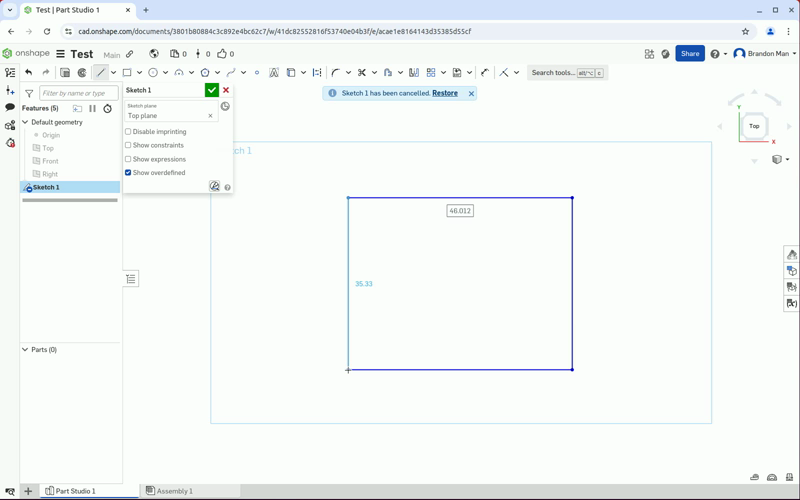
key_up(shift)
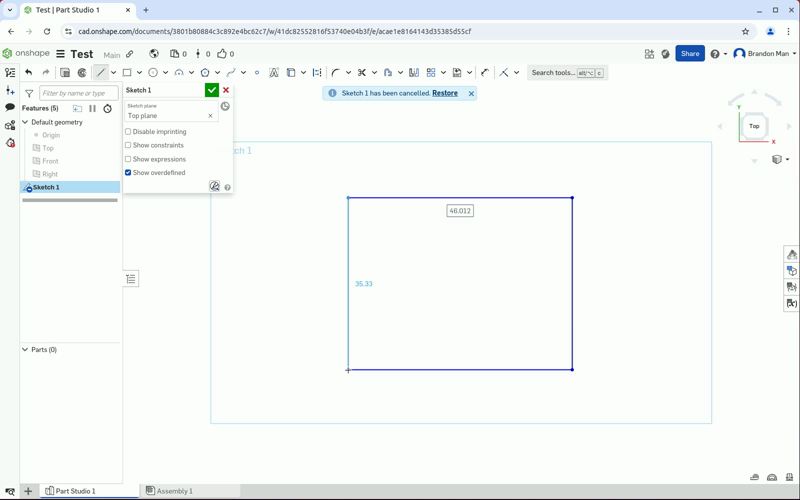
click(348, 369)
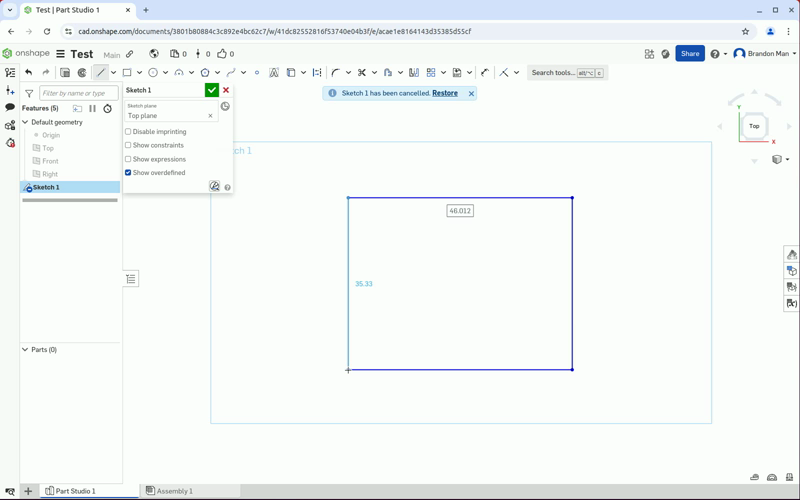
key(esc)
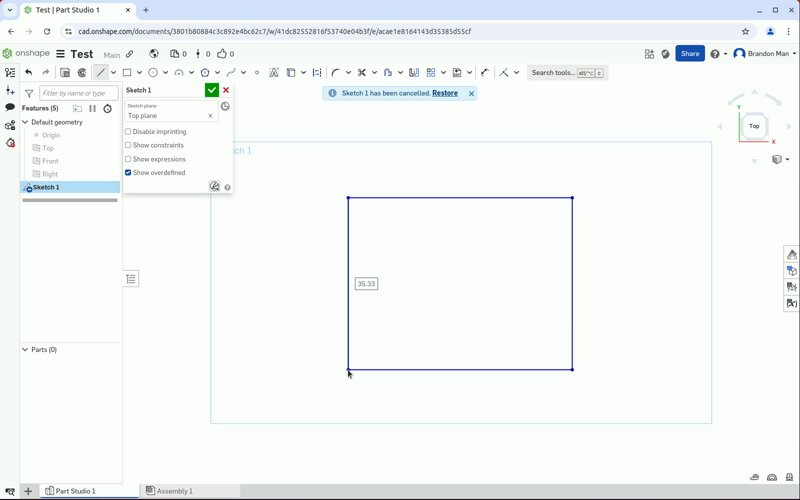
mouse_move(508, 304)
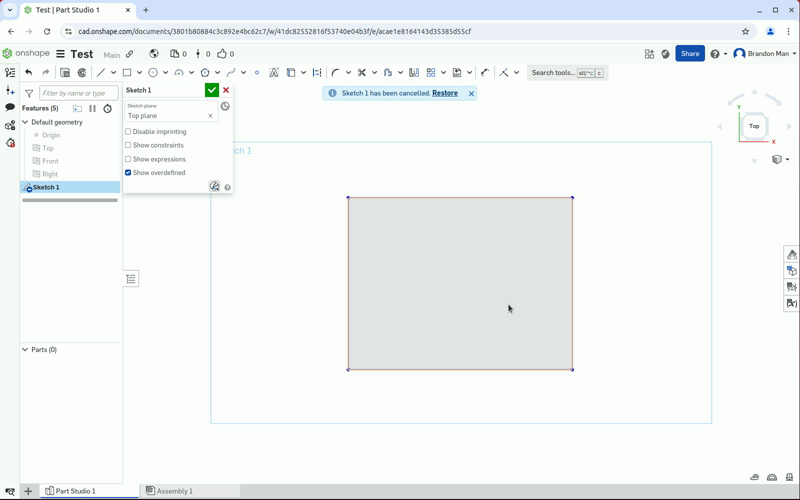
click(508, 304)
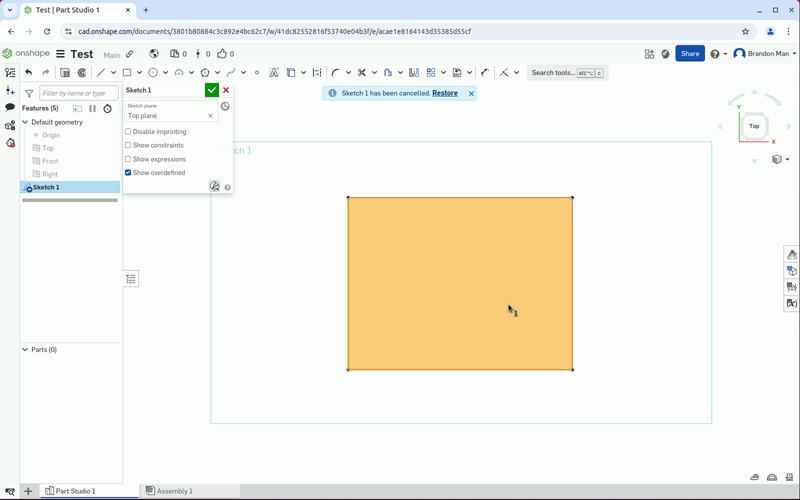
mouse_move(73, 352)
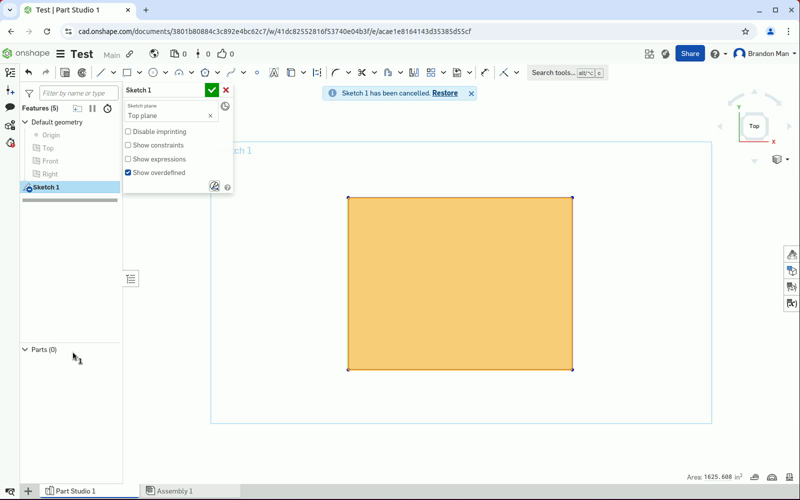
key(shift+y)
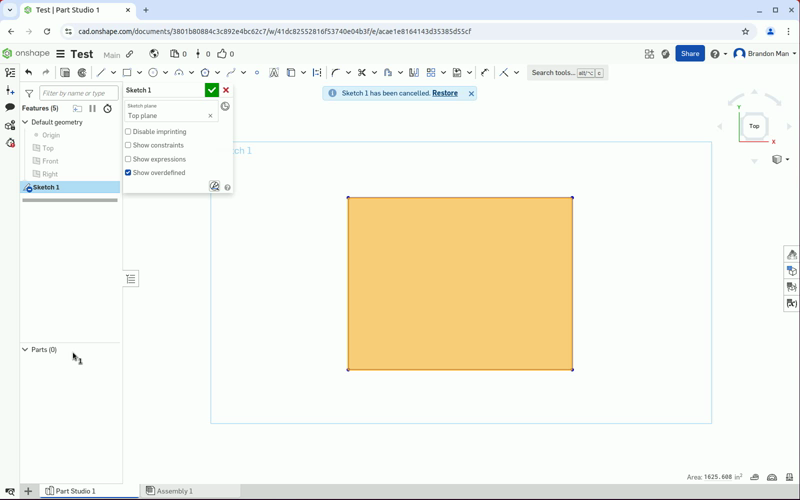
key(shift+e)
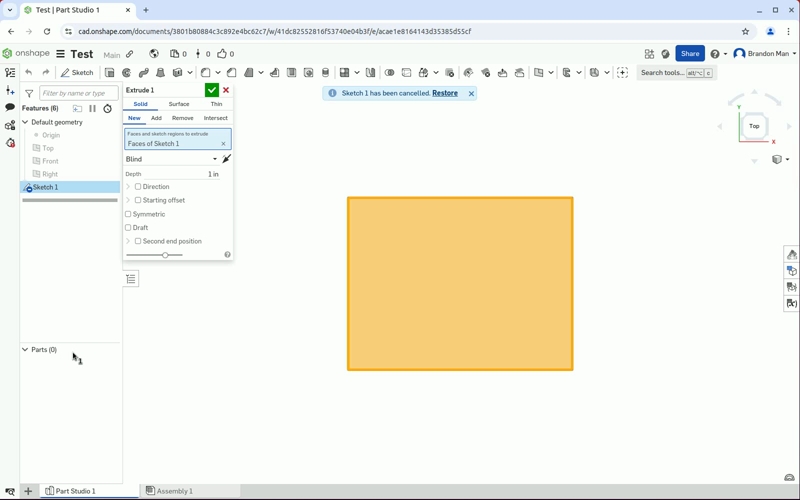
mouse_move(143, 106)
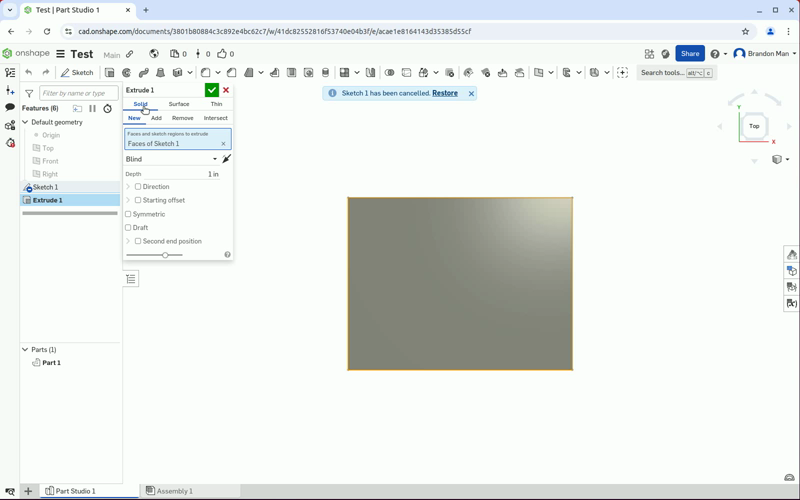
click(143, 106)
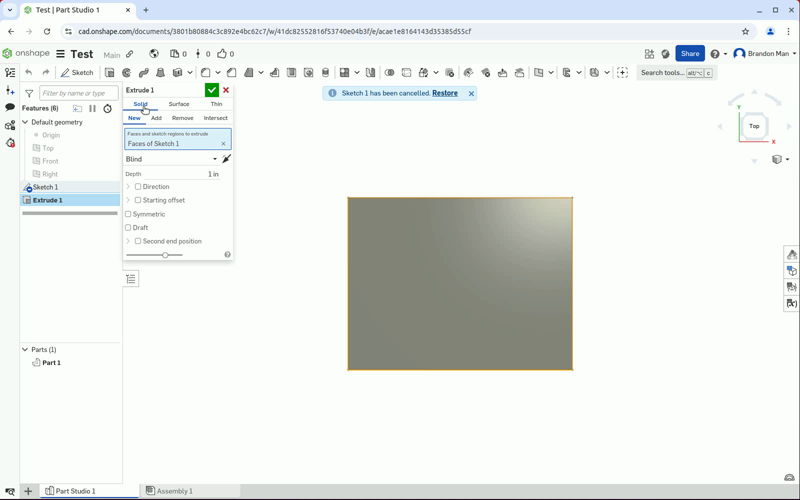
mouse_move(137, 120)
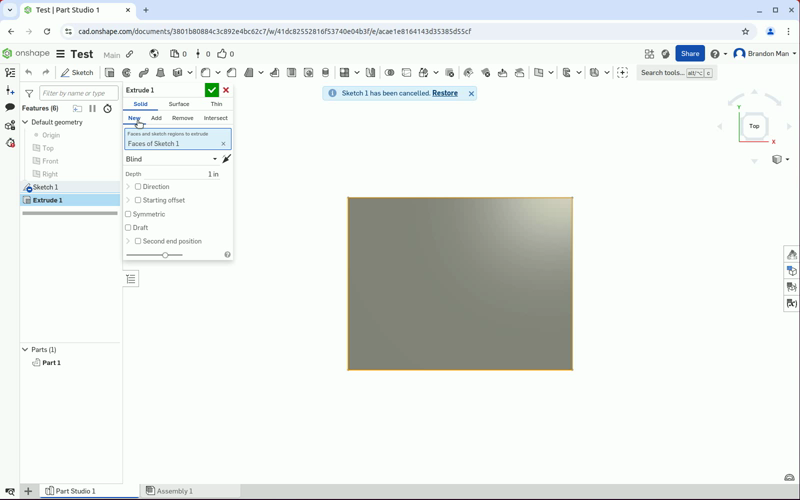
click(137, 120)
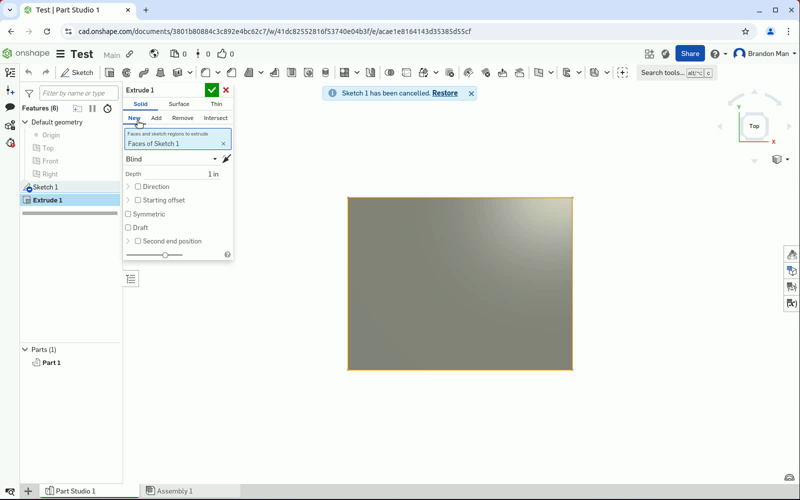
key(tab, 4)
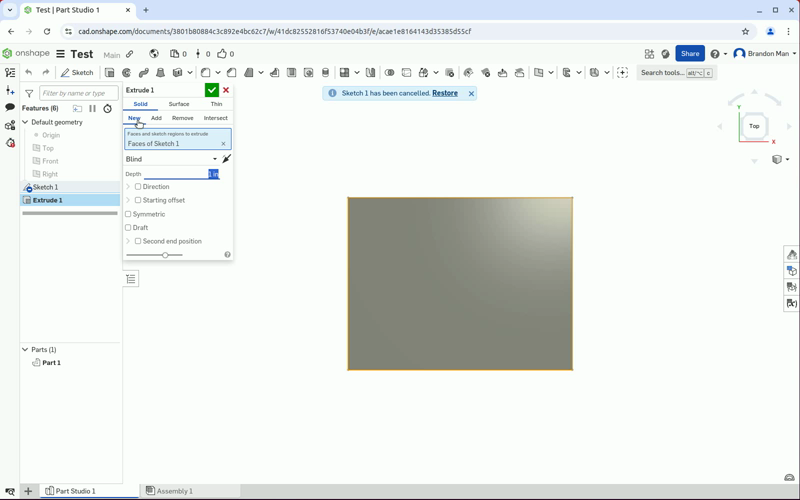
text(11.073)
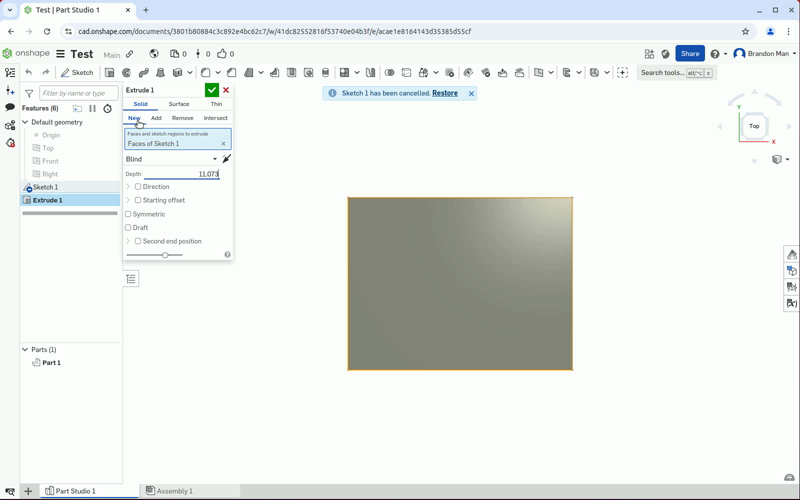
key(enter)
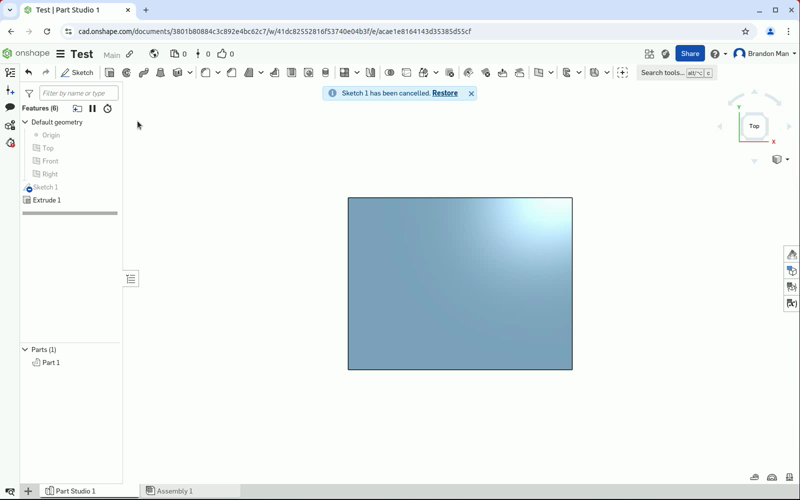
key(shift+h)
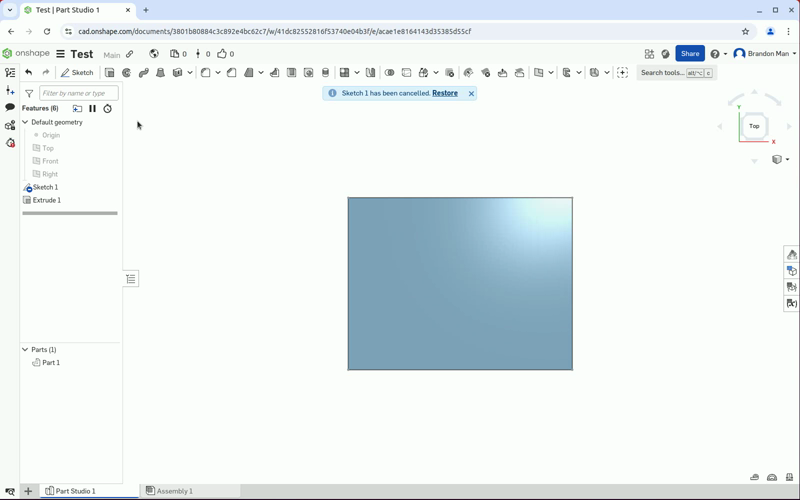
key(shift+h)
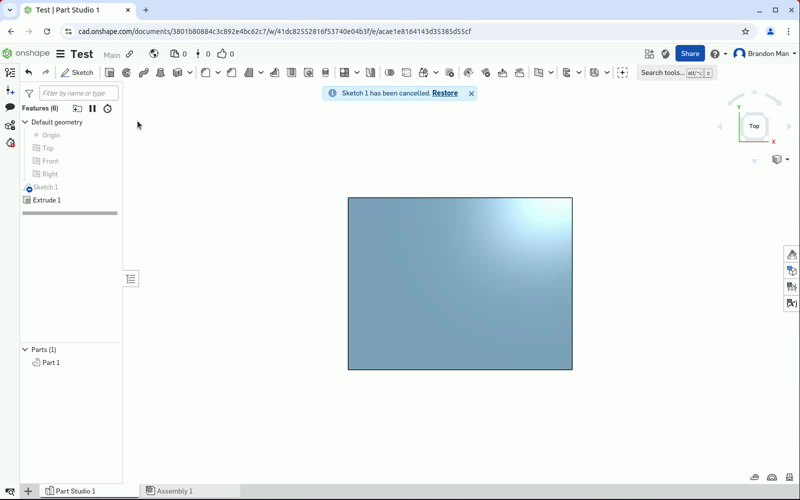
mouse_move(73, 189)
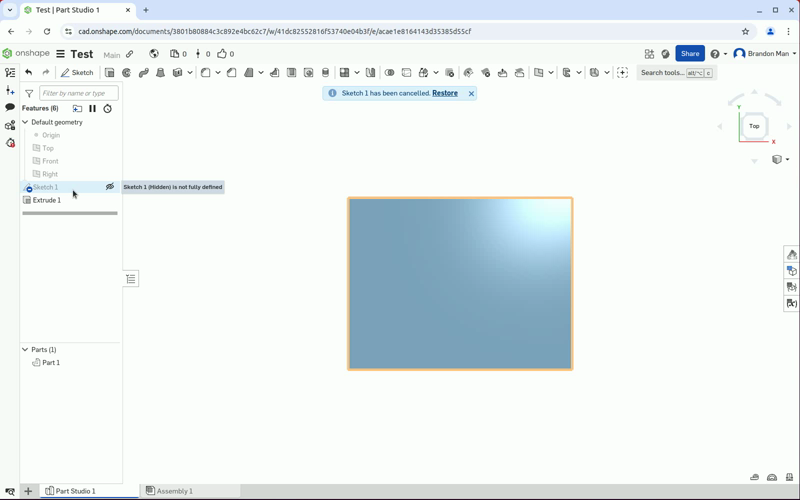
click(73, 189)
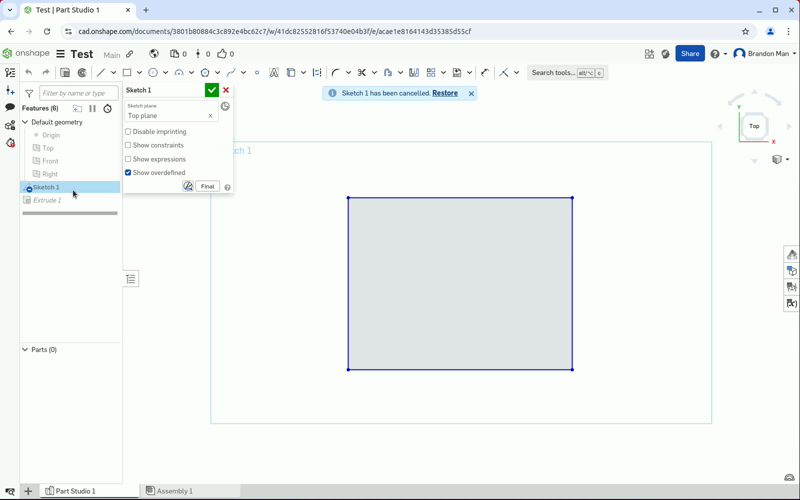
mouse_move(229, 92)
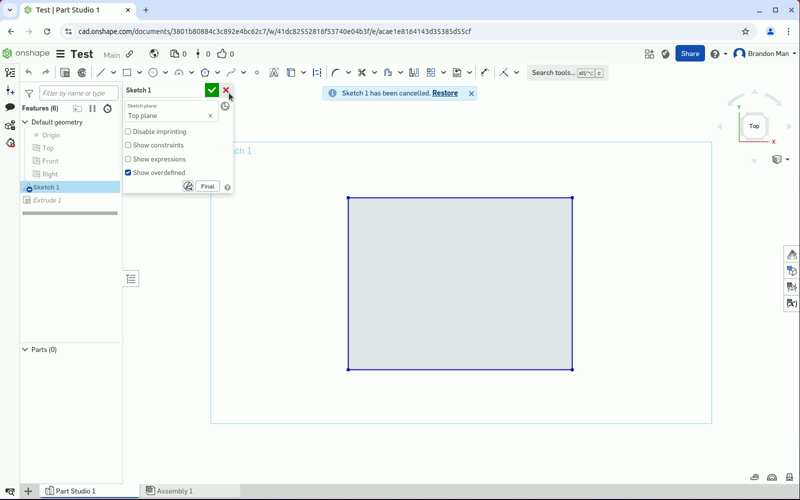
click(229, 92)
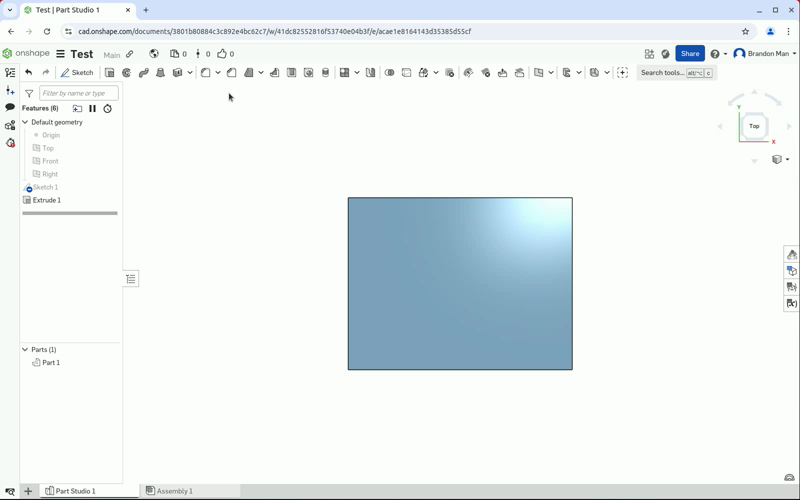
mouse_move(541, 75)
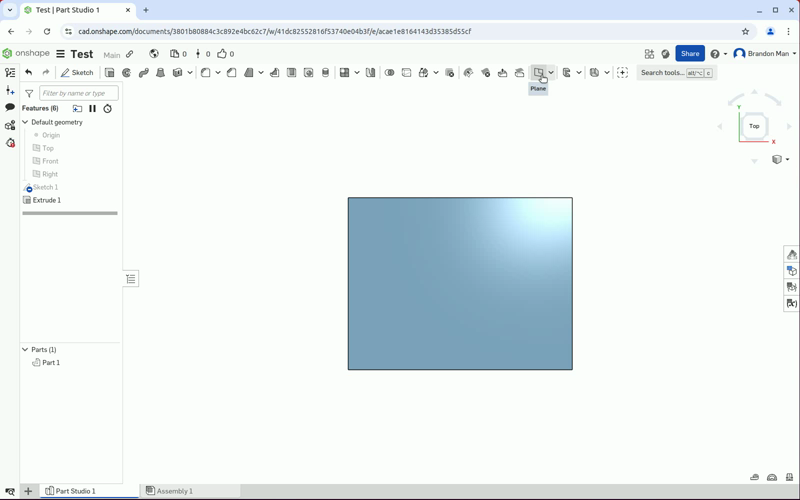
click(541, 75)
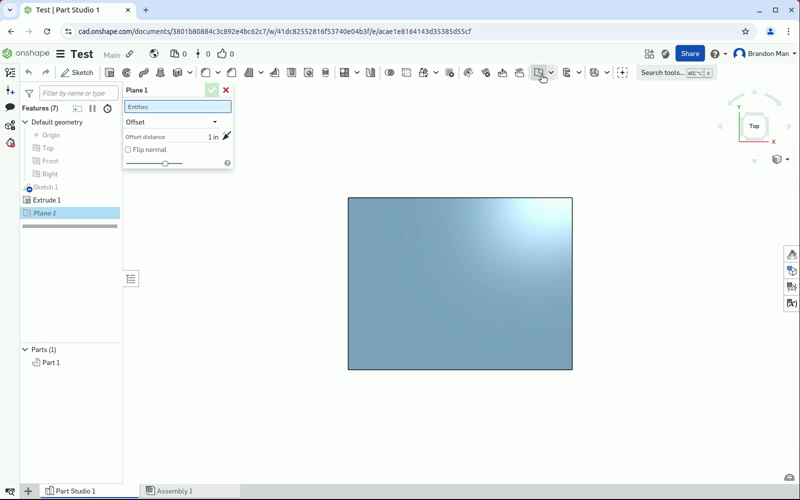
mouse_move(73, 150)
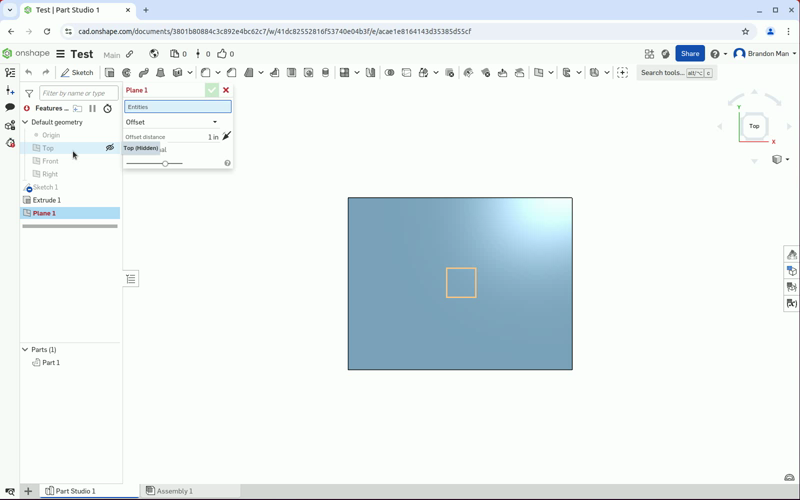
click(73, 150)
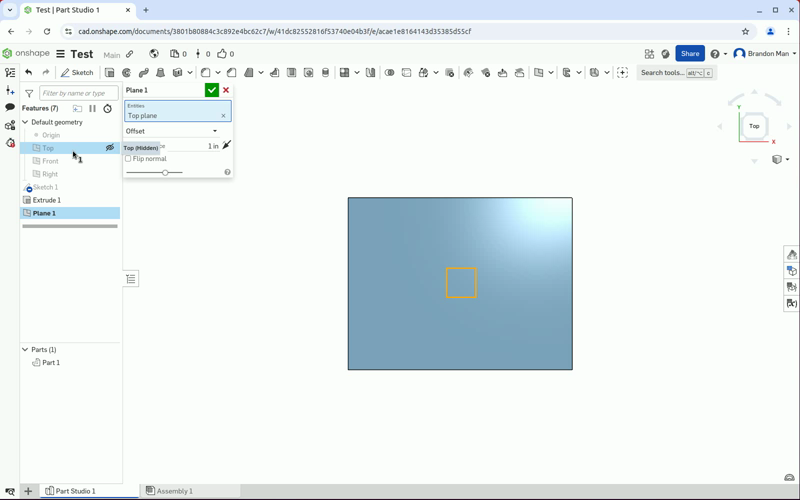
key(tab, 2)
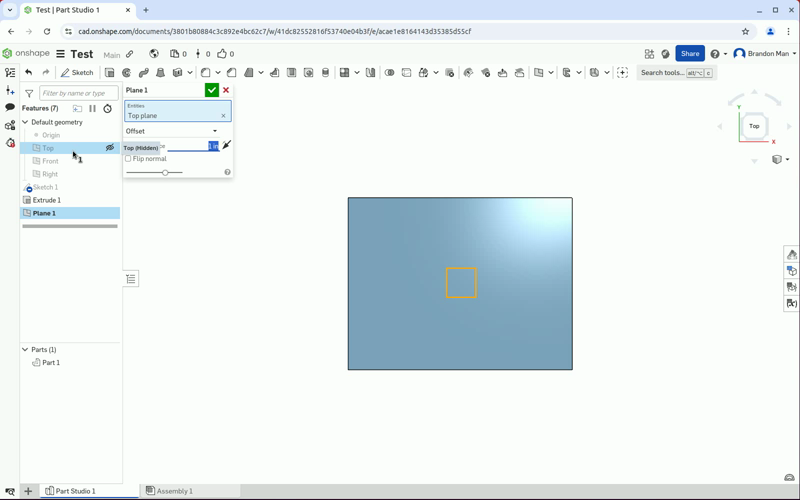
text(11.061)
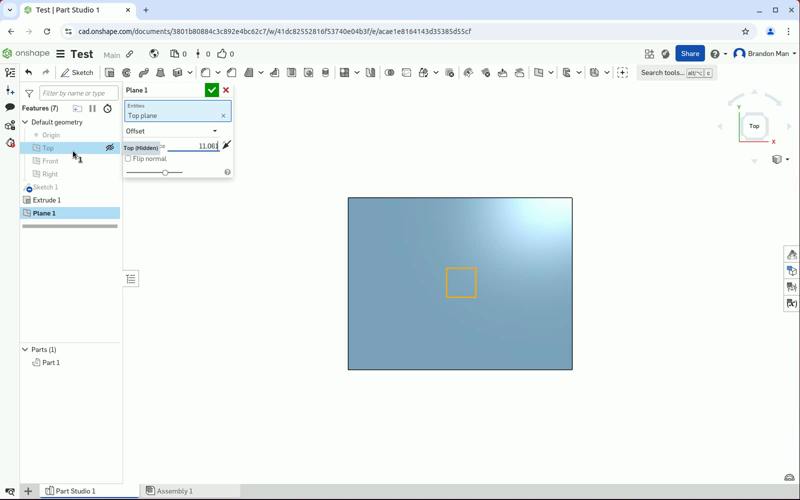
key(enter, 2)
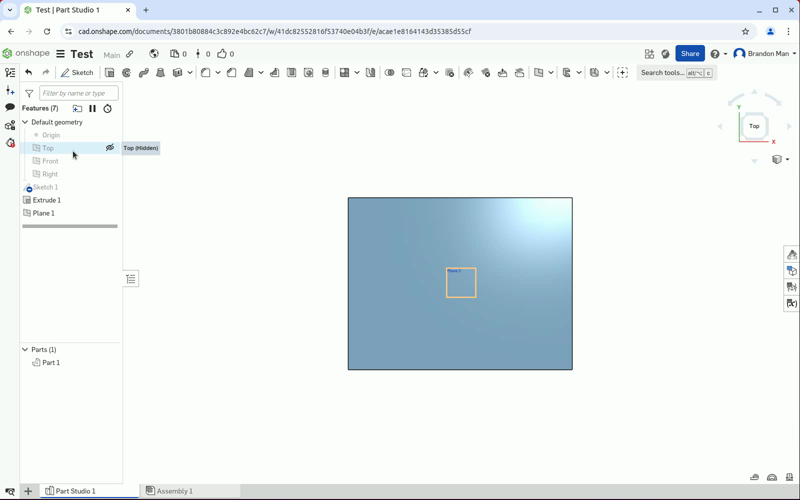
key(shift+s)
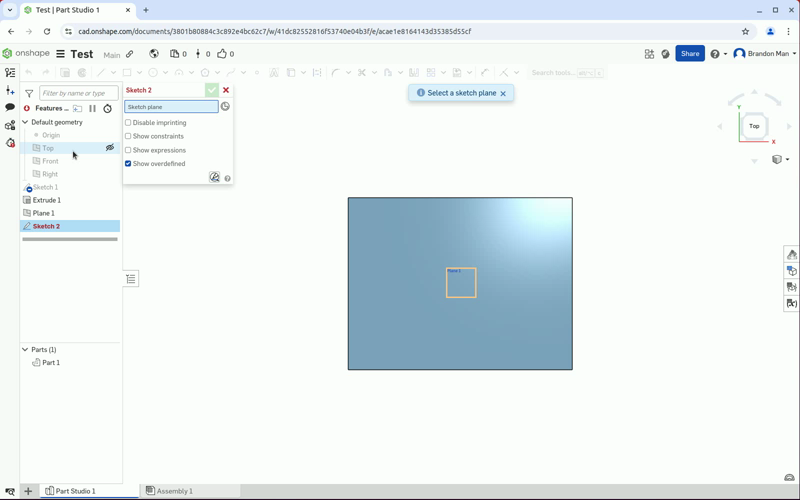
mouse_move(73, 215)
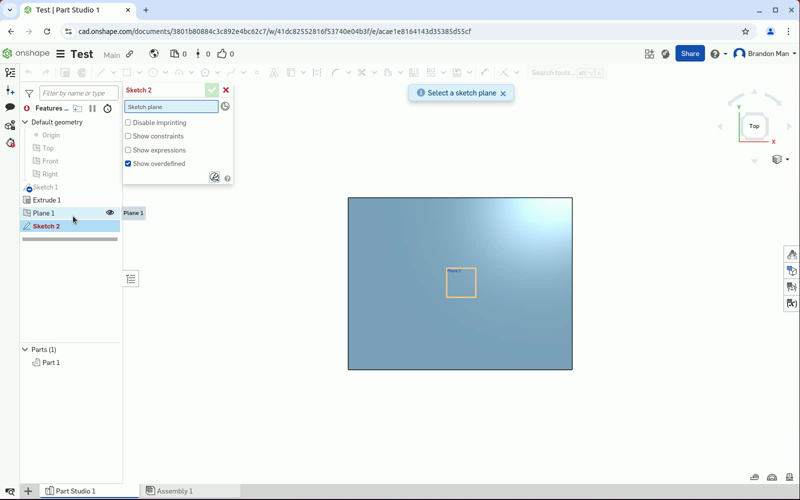
click(73, 215)
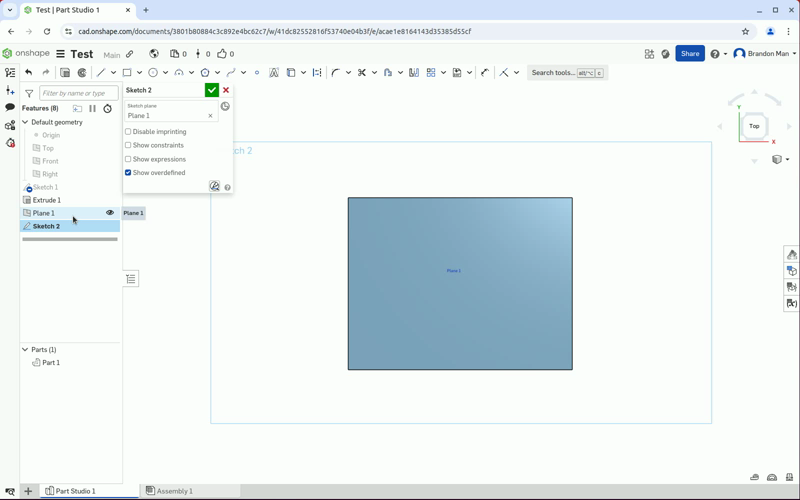
mouse_move(73, 352)
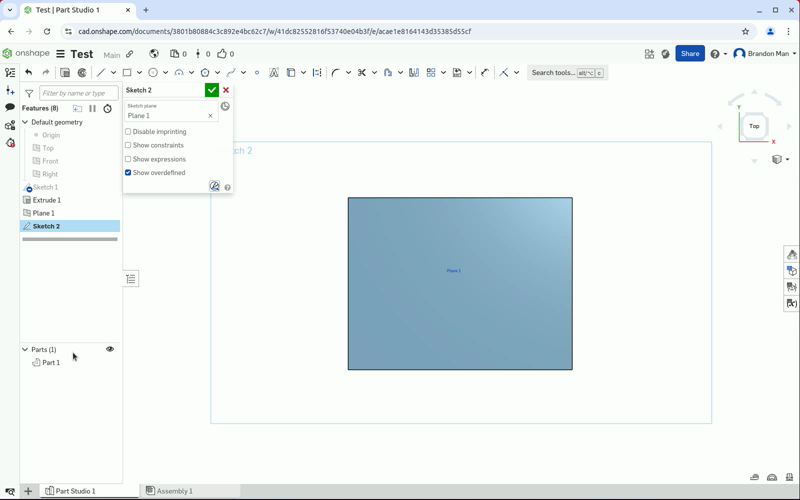
key(y)
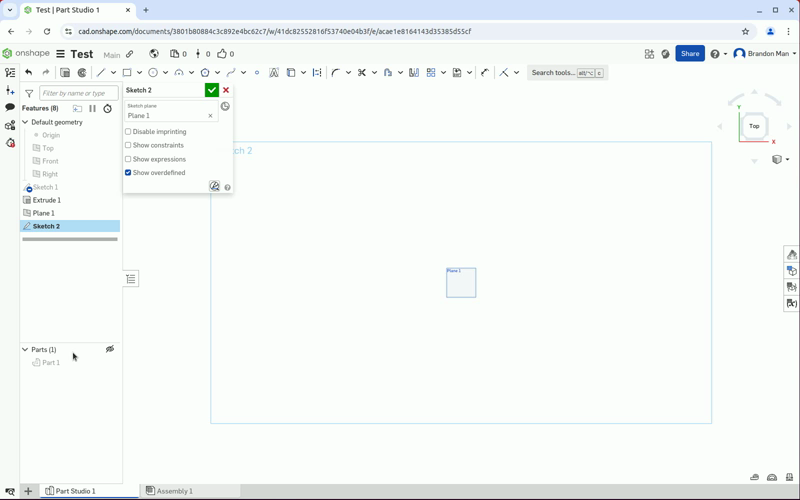
key(c)
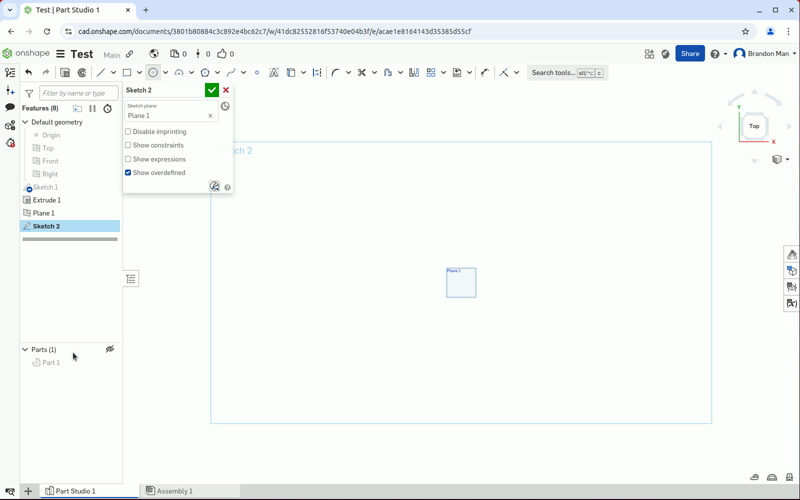
key_down(shift)
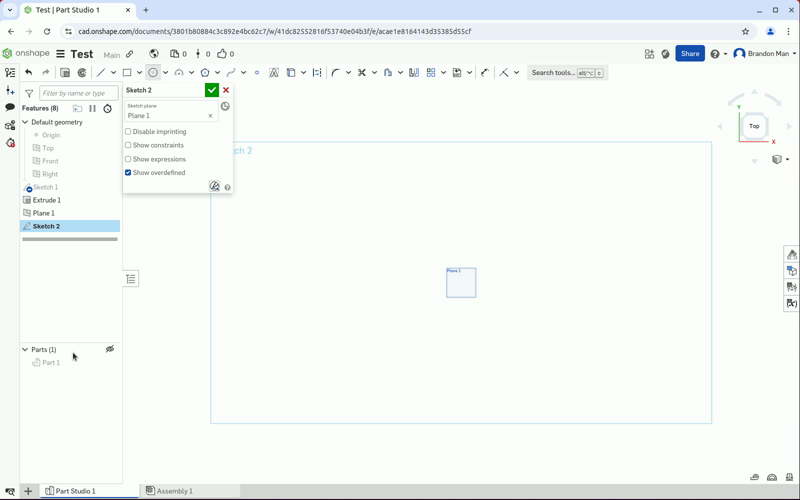
mouse_move(461, 282)
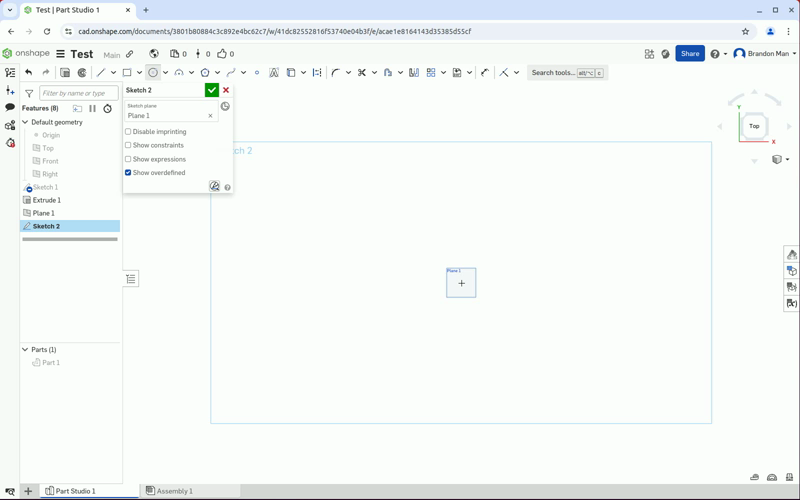
click(461, 282)
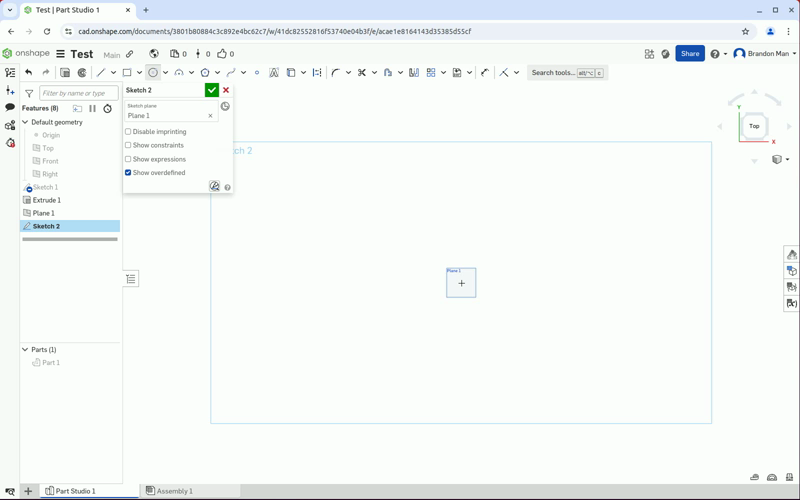
key_up(shift)
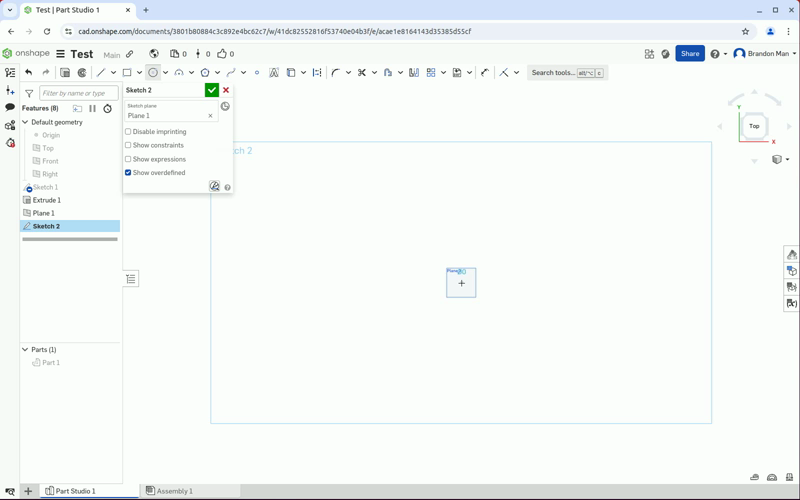
mouse_move(503, 282)
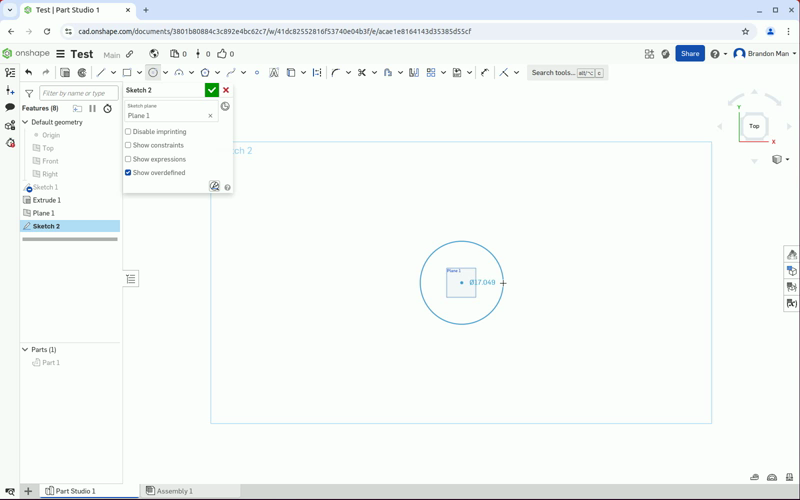
click(503, 282)
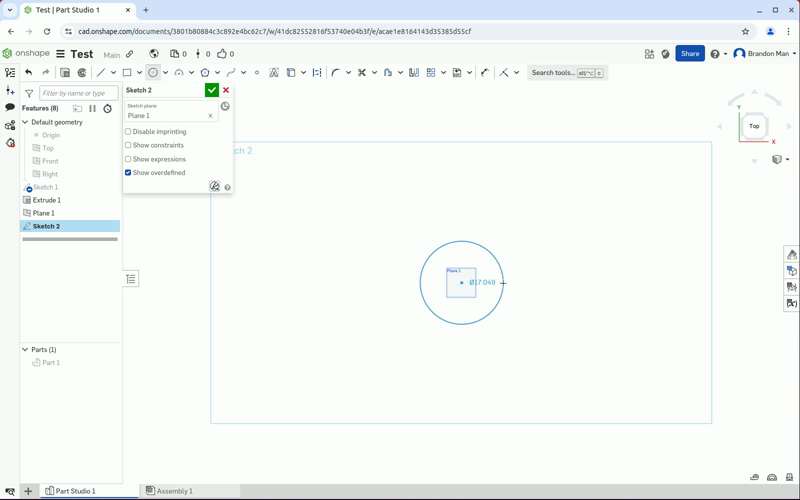
key(esc)
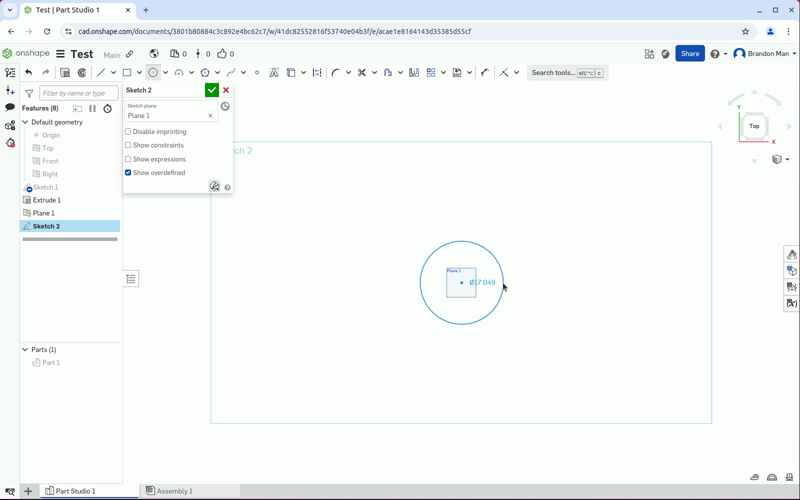
mouse_move(455, 253)
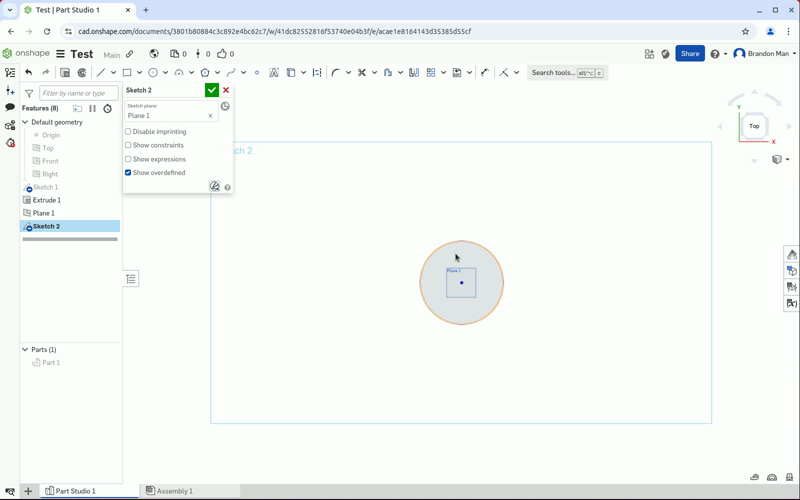
click(455, 253)
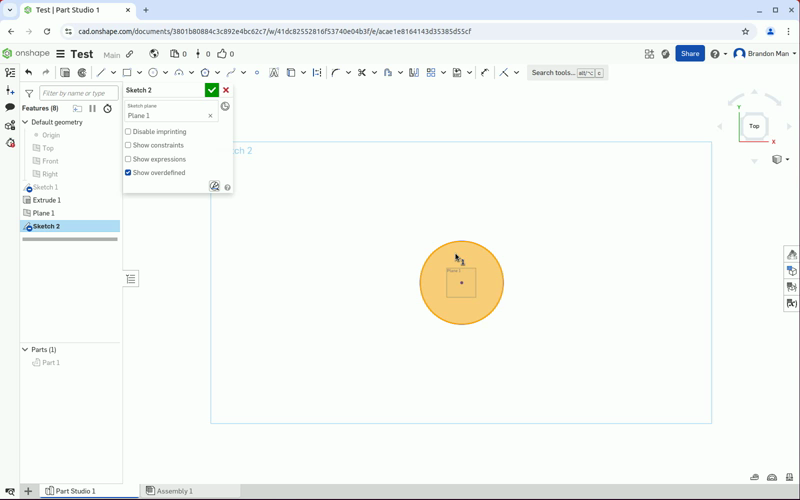
mouse_move(73, 352)
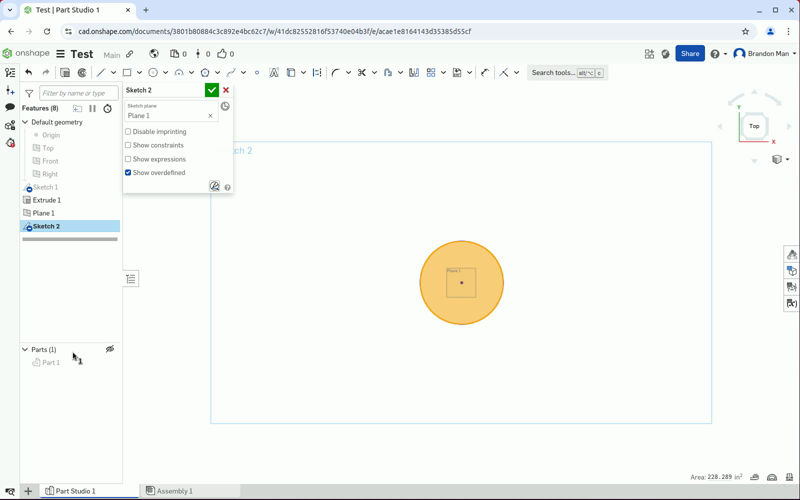
key(shift+y)
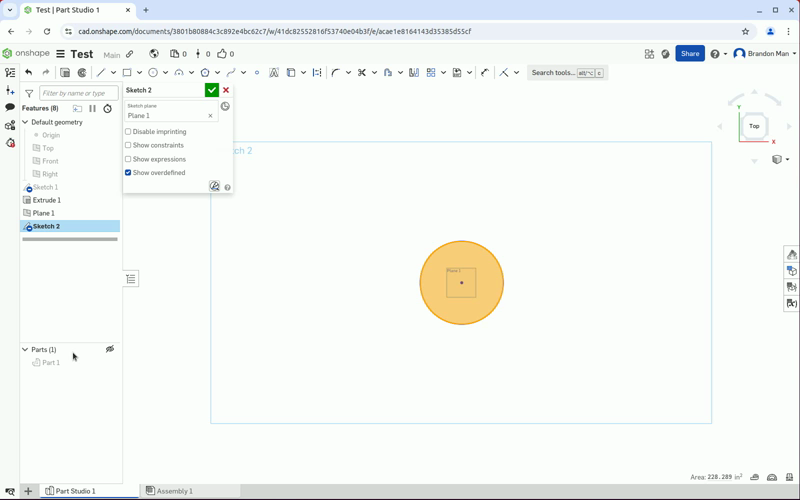
key(shift+e)
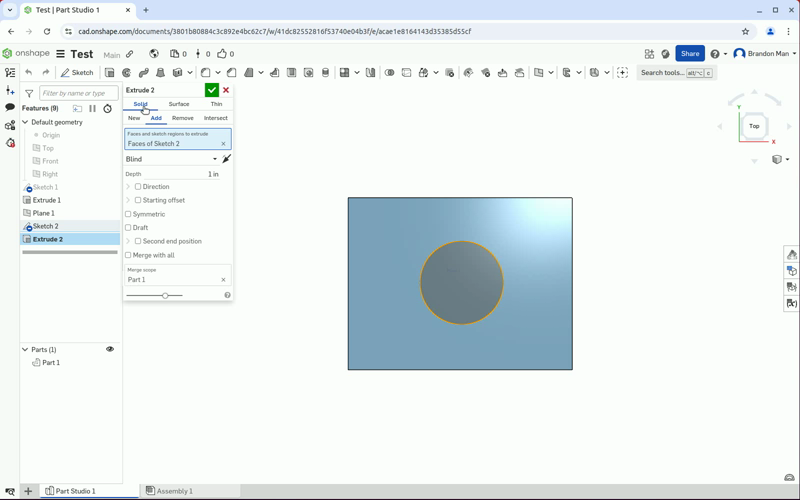
mouse_move(143, 106)
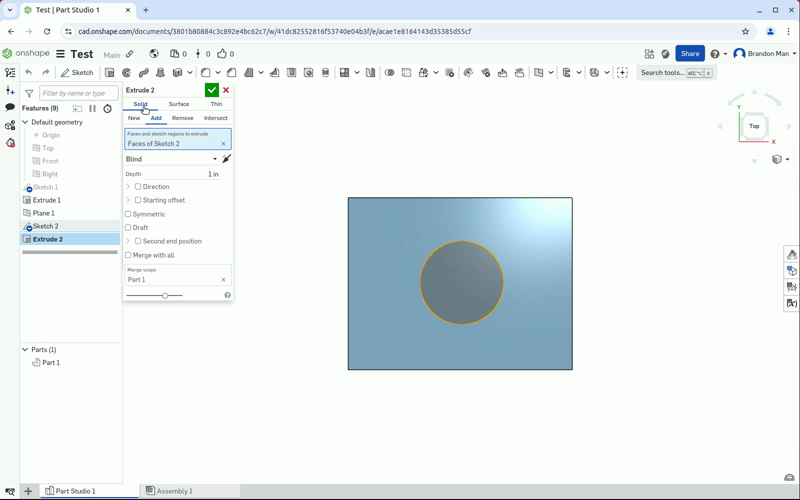
click(143, 106)
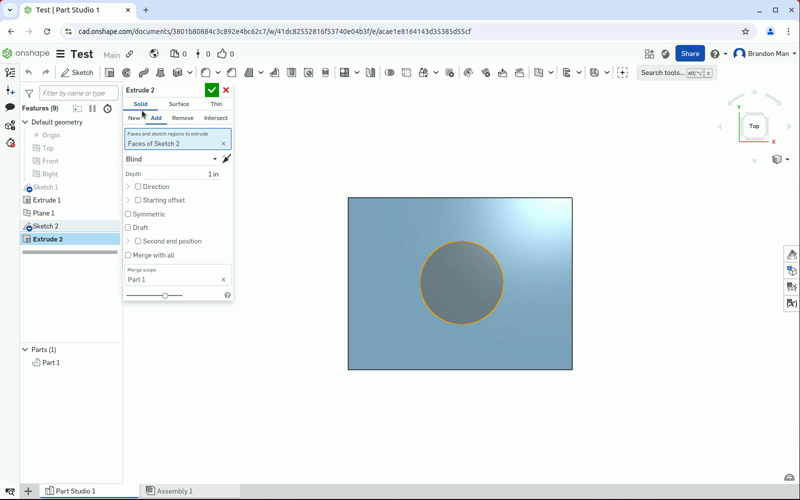
mouse_move(137, 120)
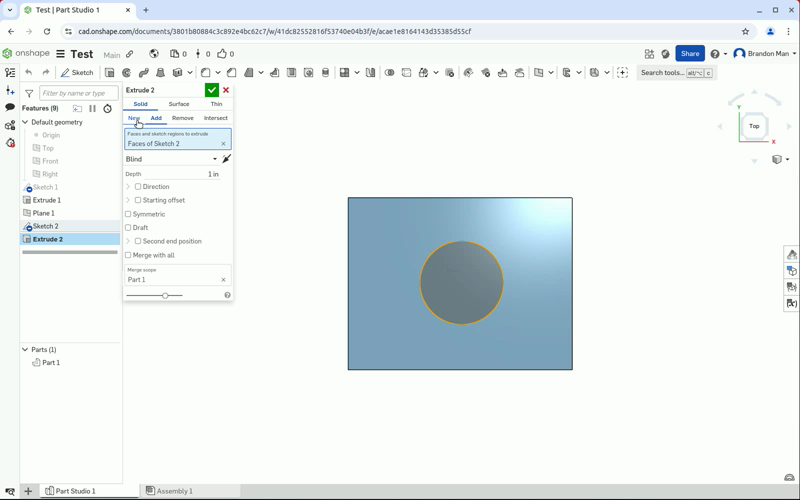
click(137, 120)
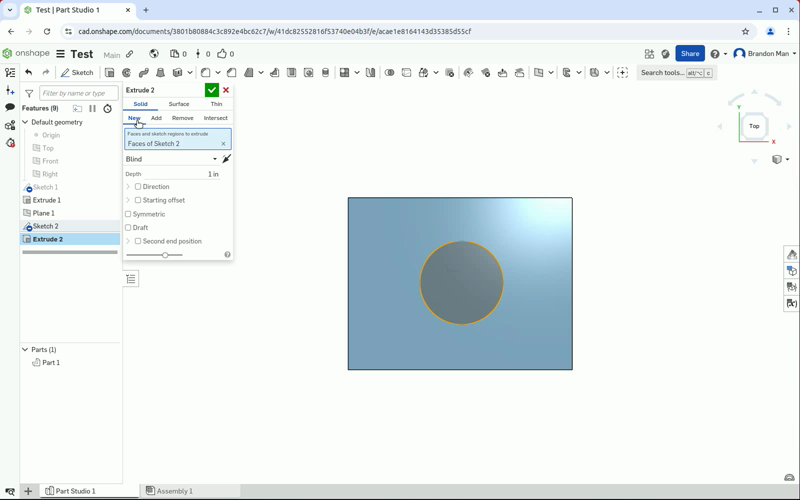
key(tab, 4)
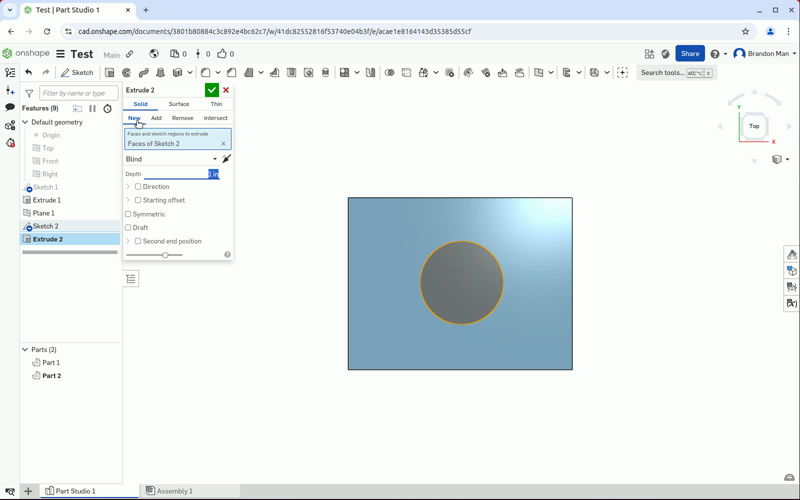
text(11.073)
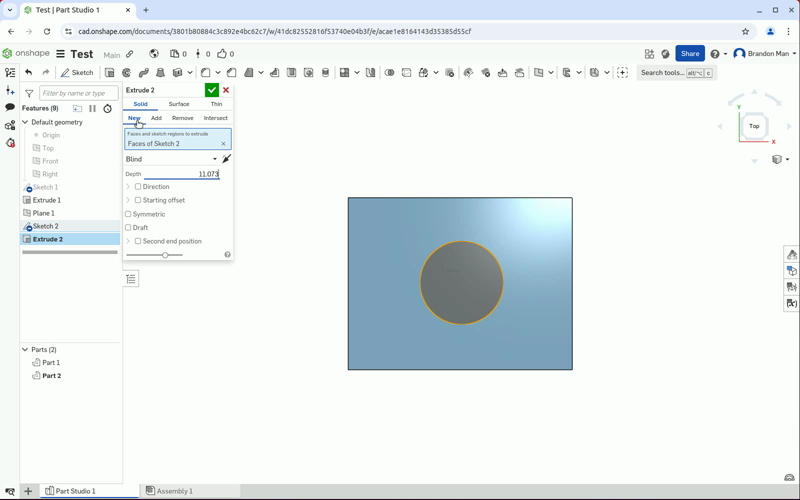
key(enter)
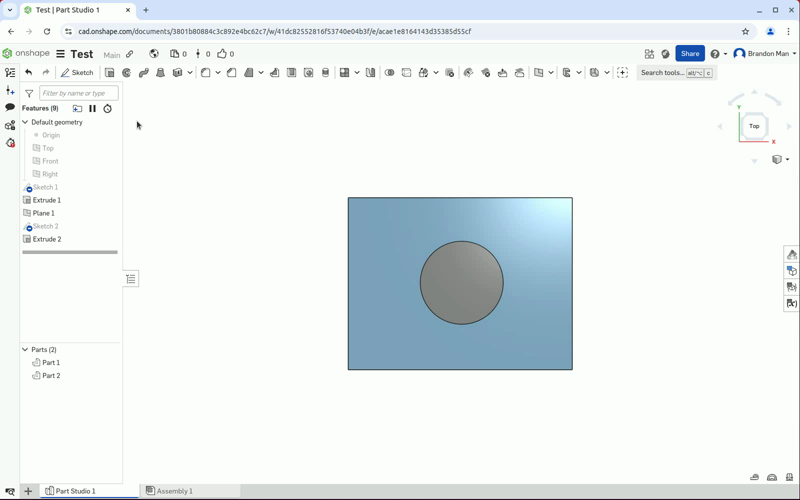
key(shift+h)
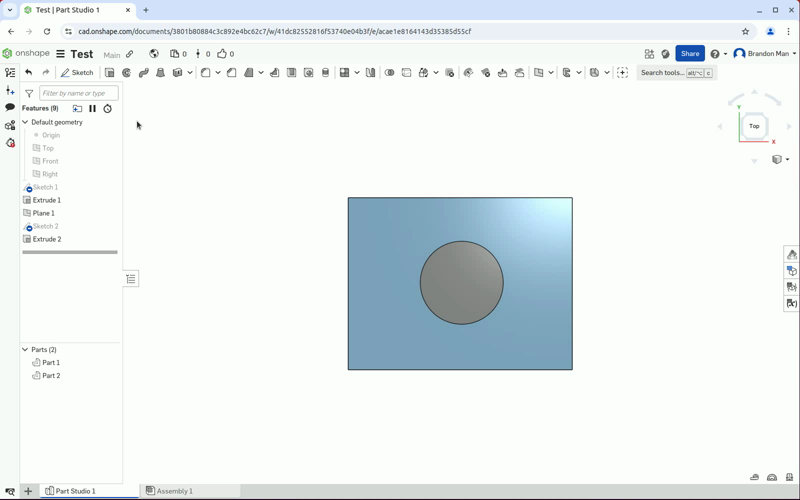
key(shift+h)
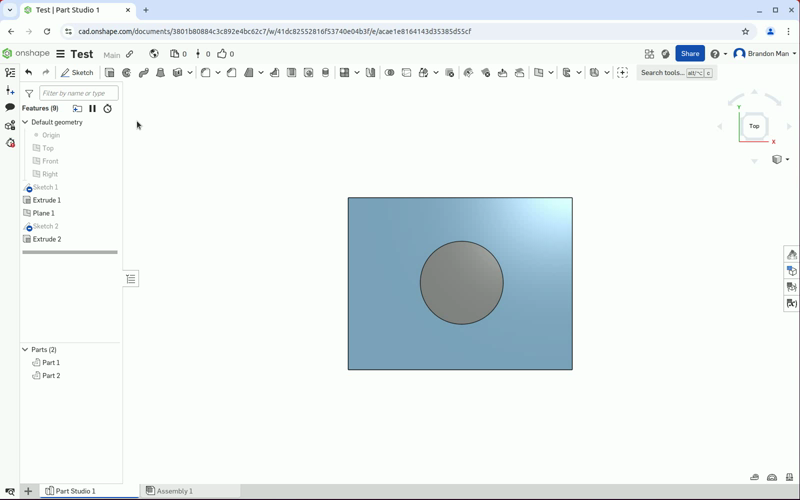
mouse_move(73, 189)
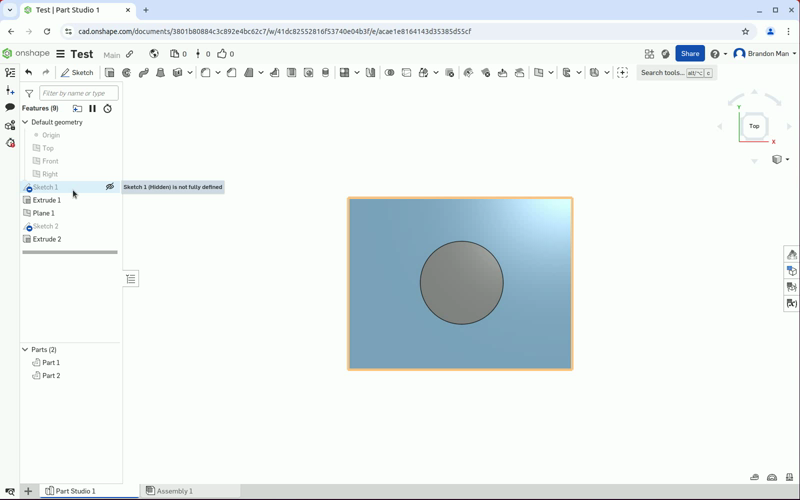
click(73, 189)
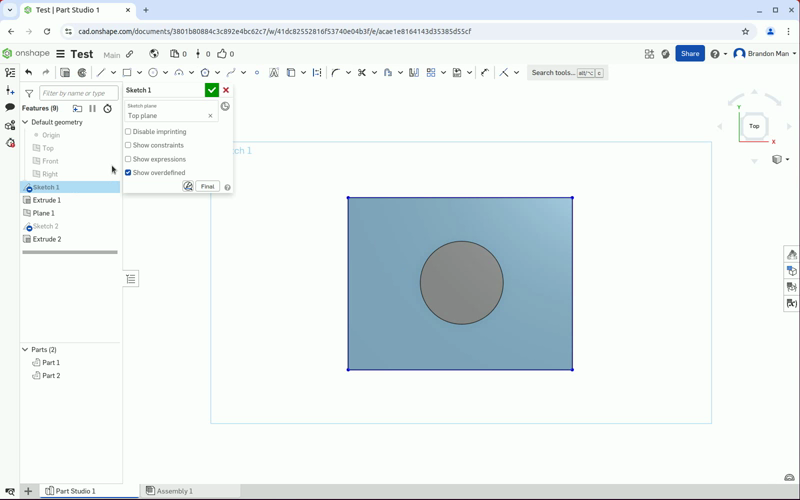
mouse_move(229, 92)
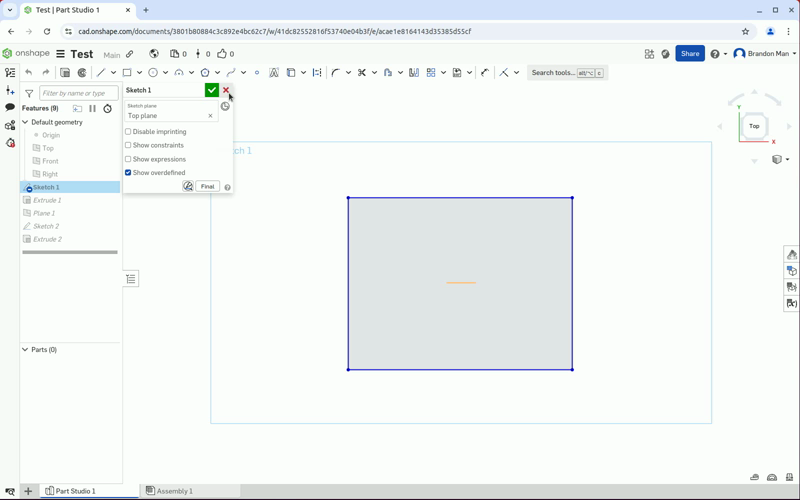
click(229, 92)
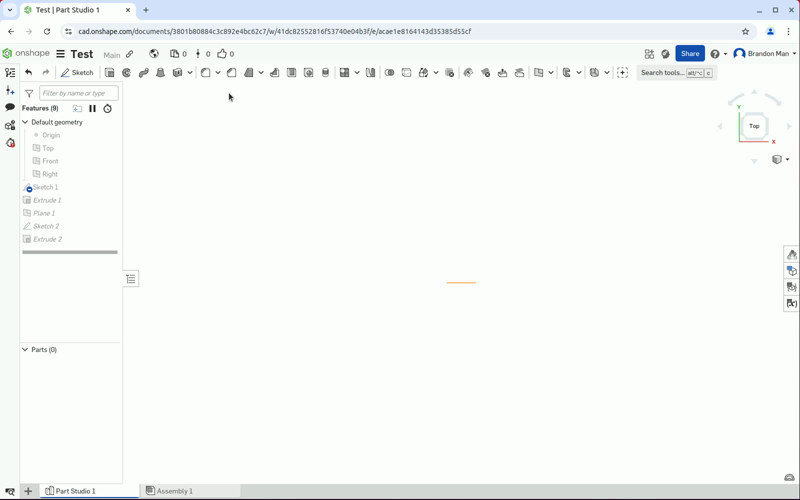
mouse_move(73, 352)
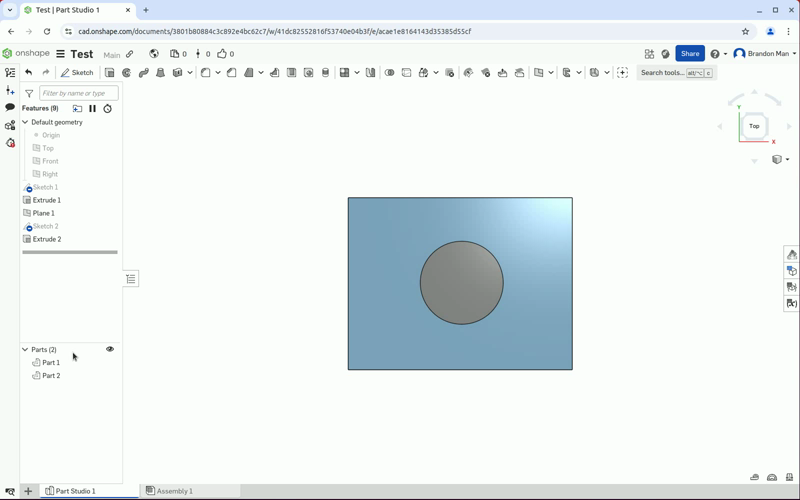
key(y)
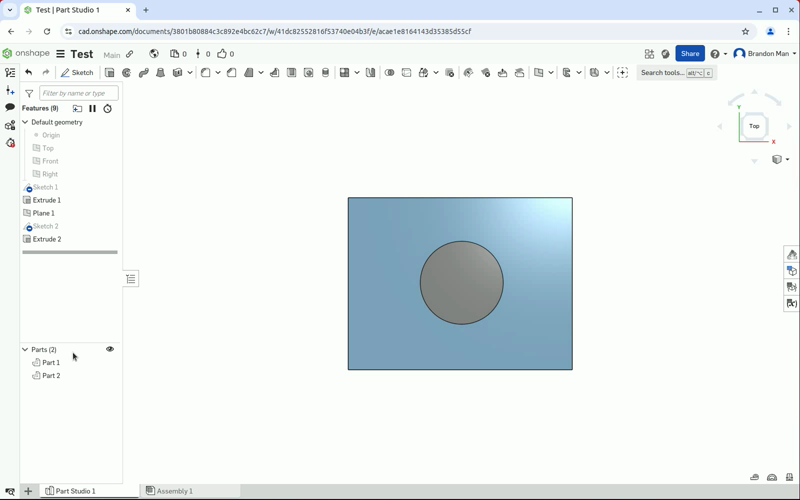
key(shift+p)
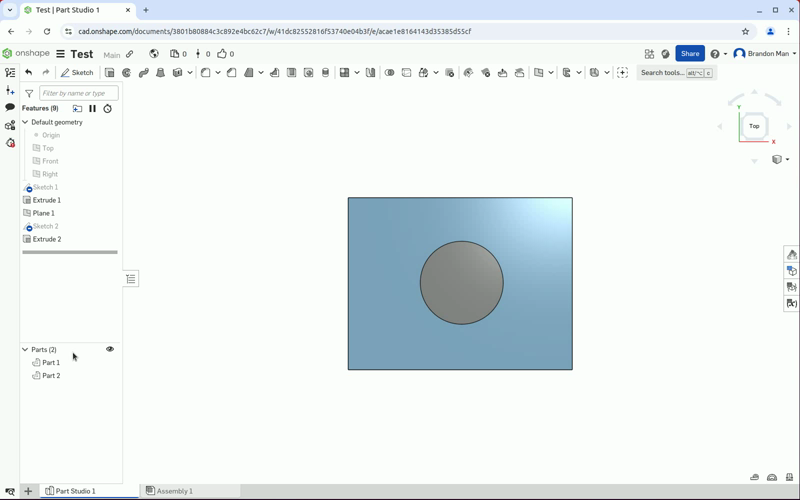
key(space)
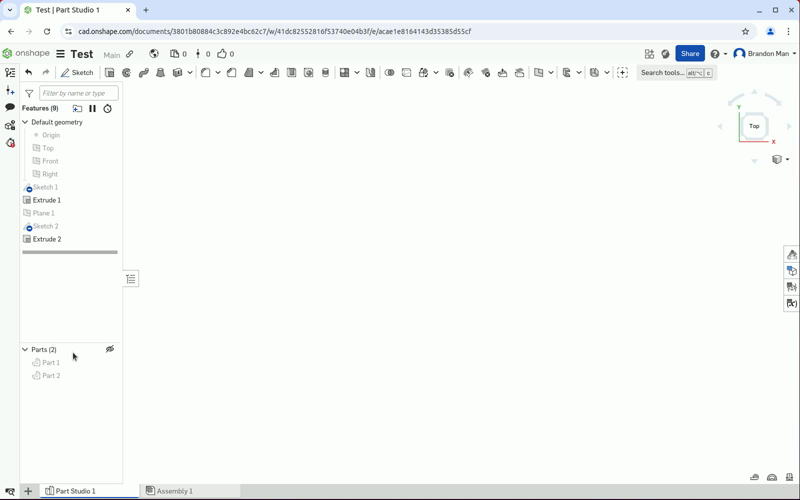
key_down(shift)
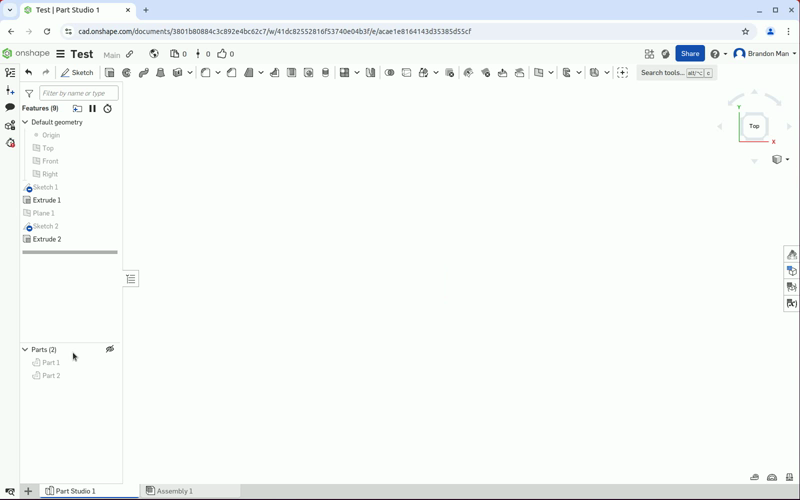
key(up)
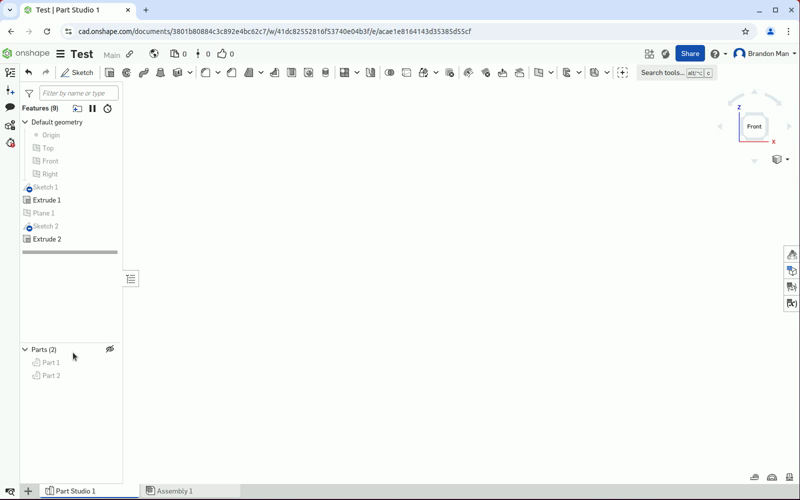
key_up(shift)
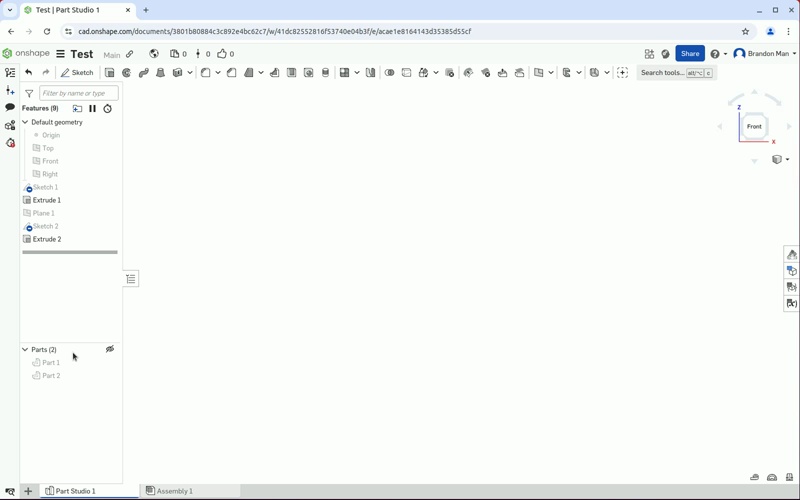
mouse_move(73, 352)
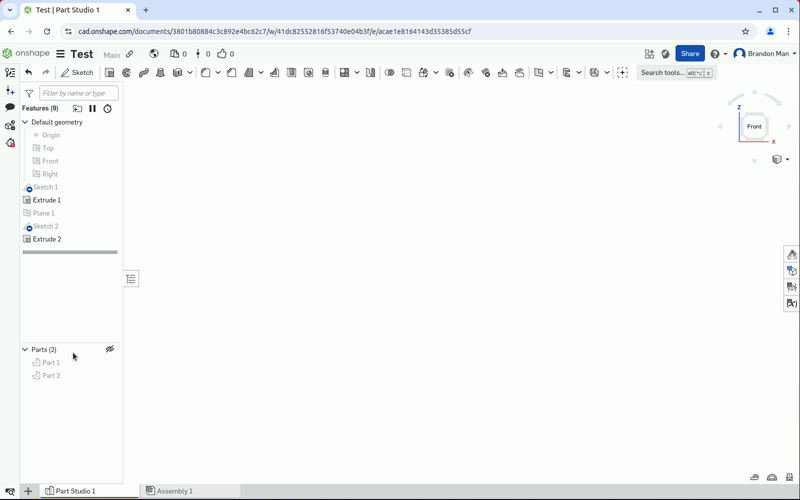
key(shift+y)
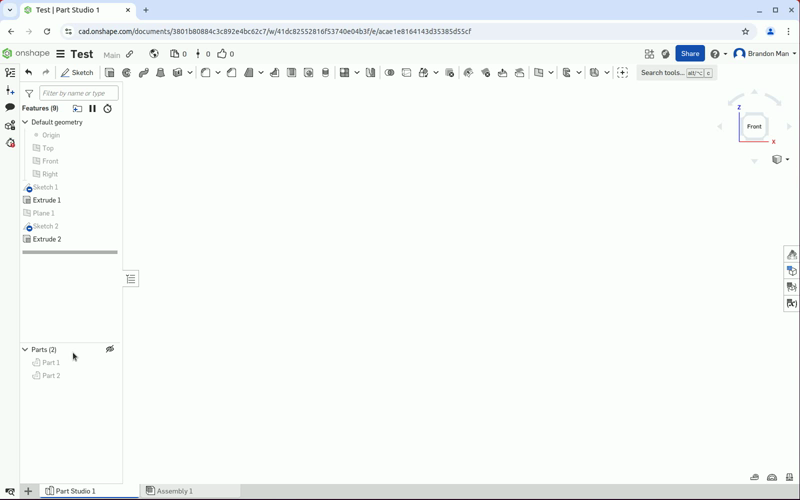
key(shift+s)
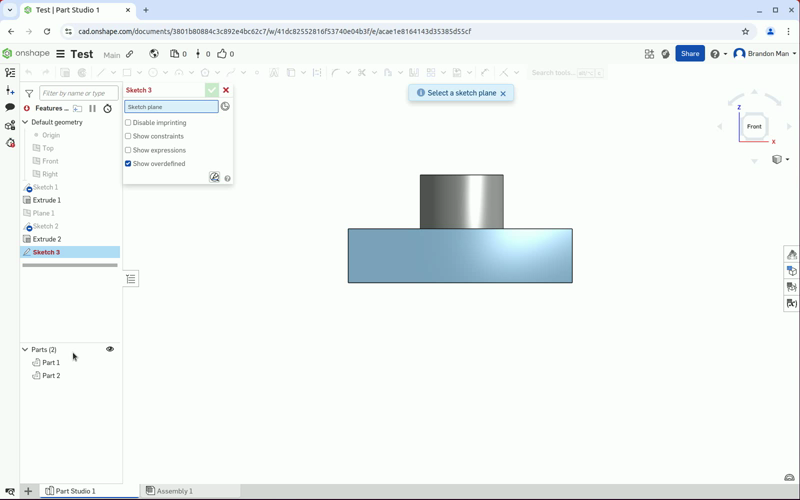
mouse_move(73, 163)
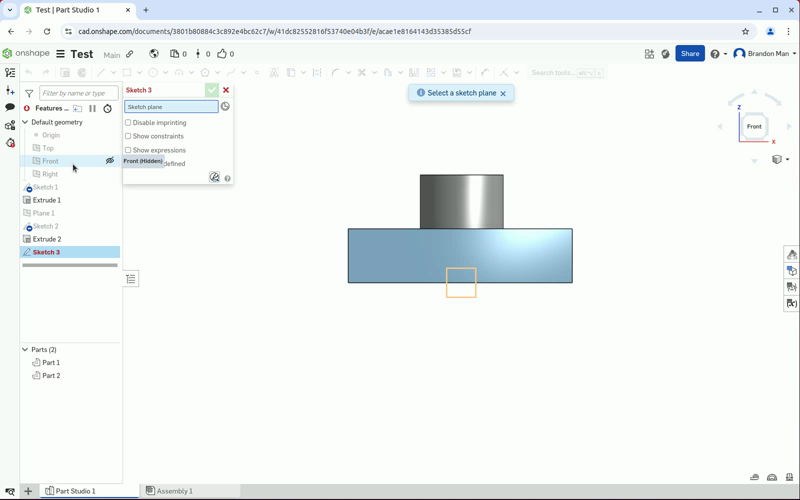
click(73, 163)
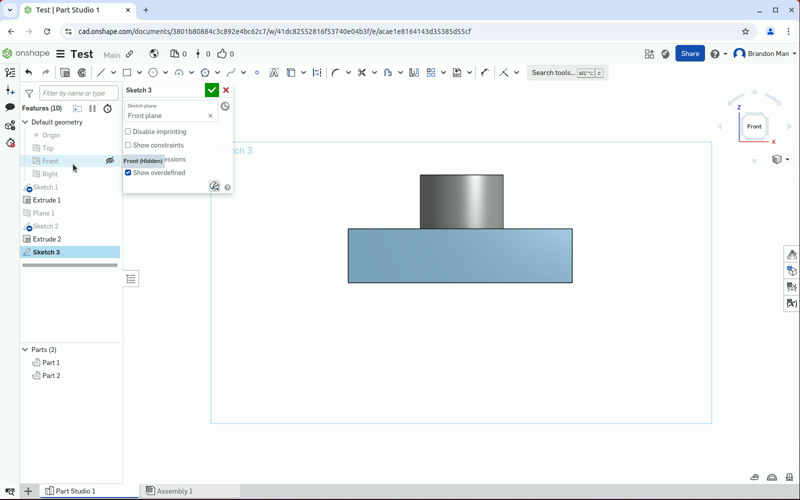
mouse_move(73, 352)
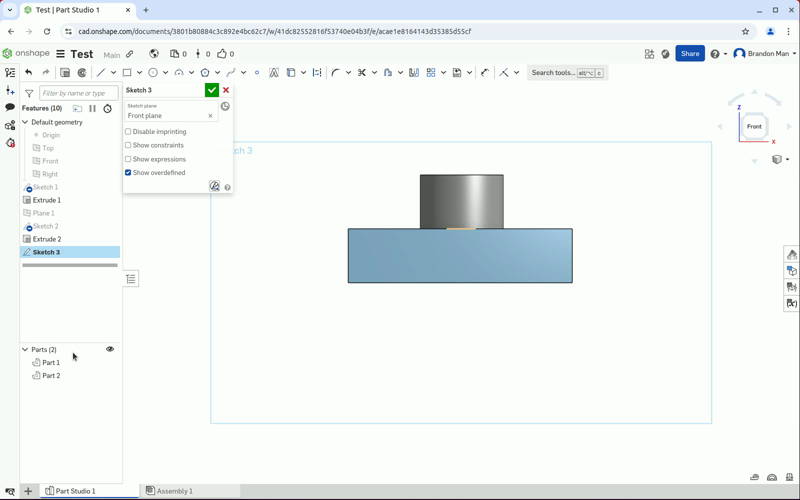
key(y)
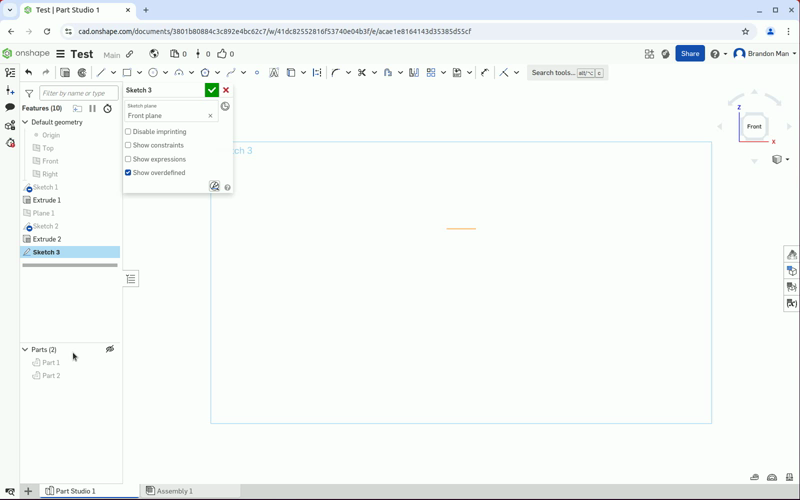
key(l)
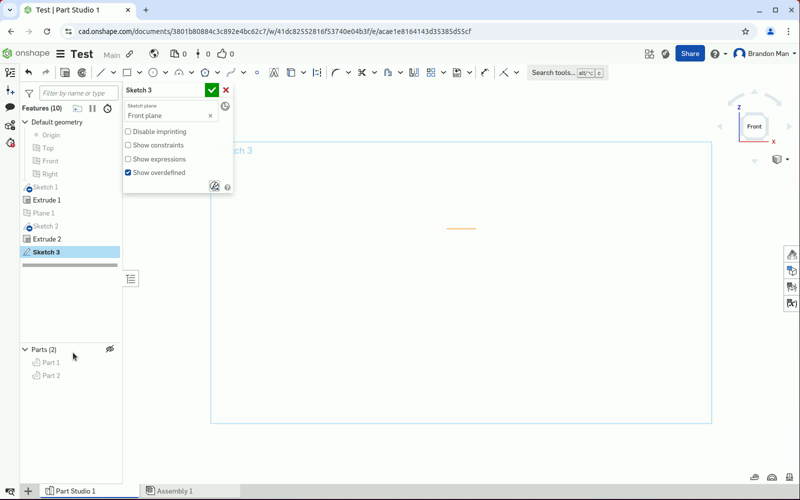
key_down(shift)
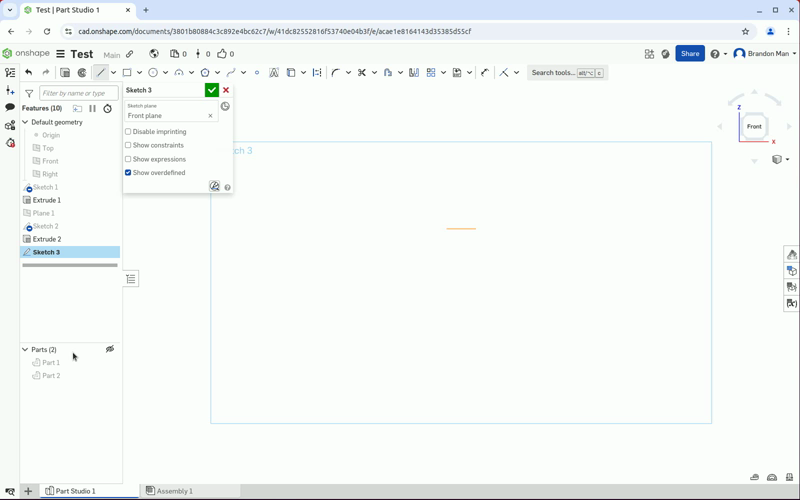
mouse_move(334, 158)
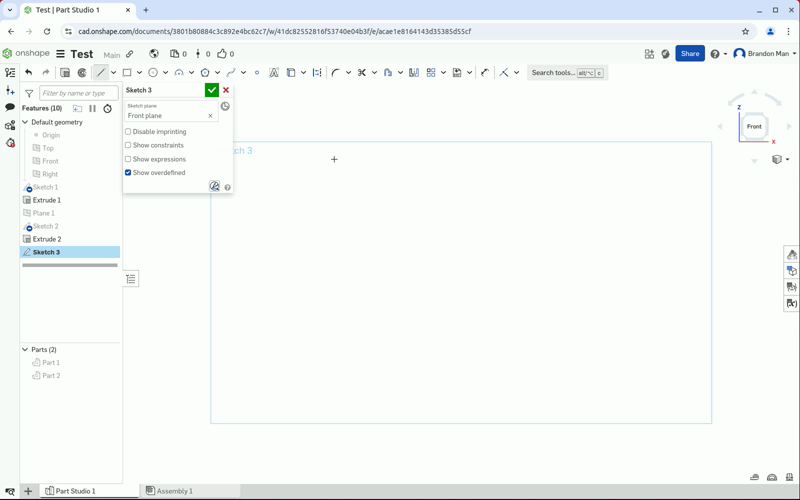
click(334, 158)
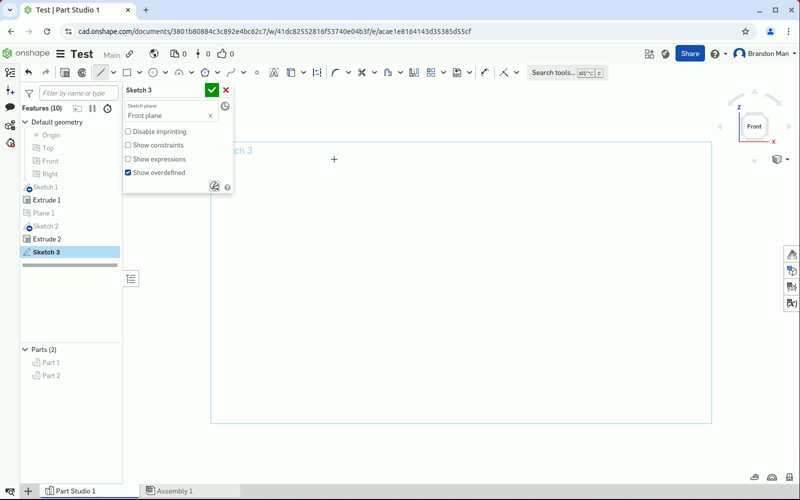
key_up(shift)
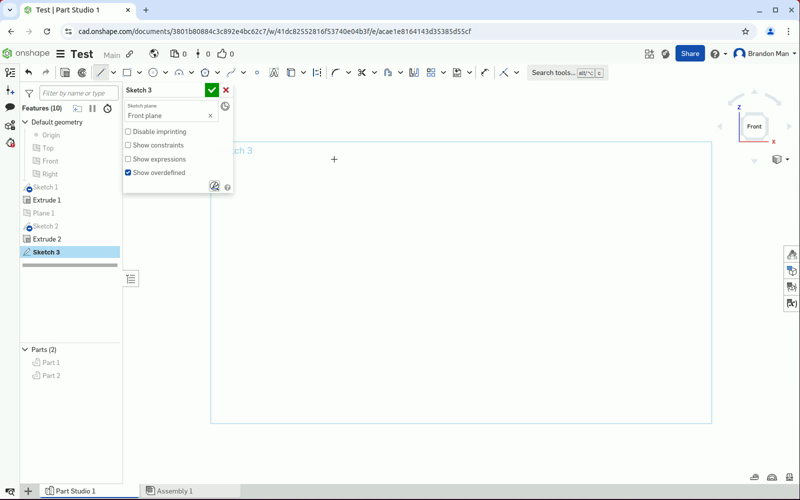
key_down(shift)
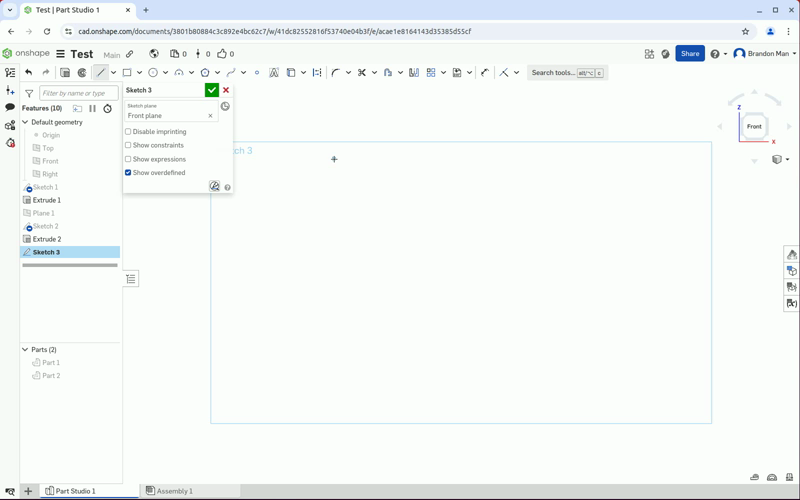
mouse_move(563, 216)
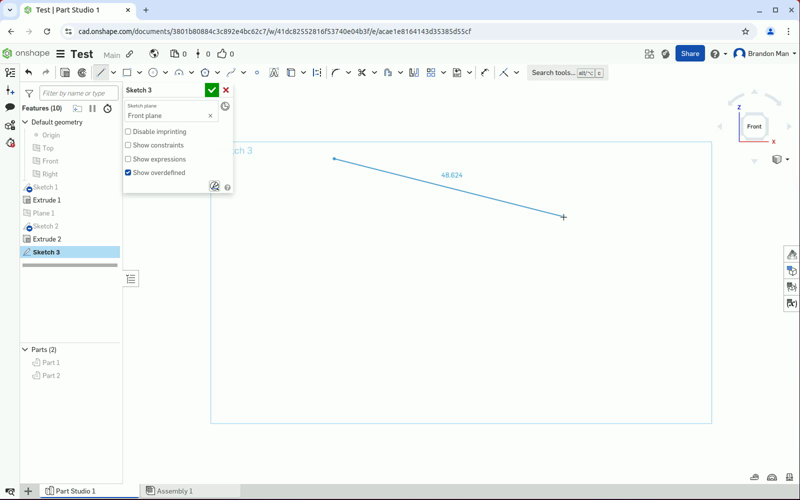
click(563, 216)
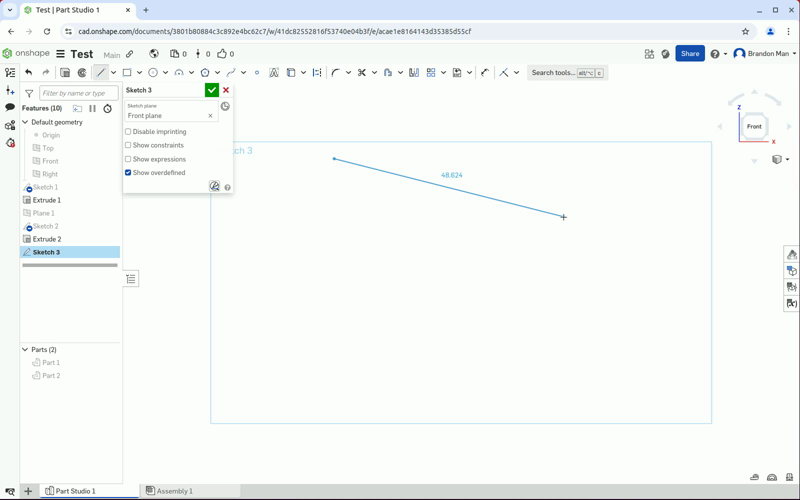
key_up(shift)
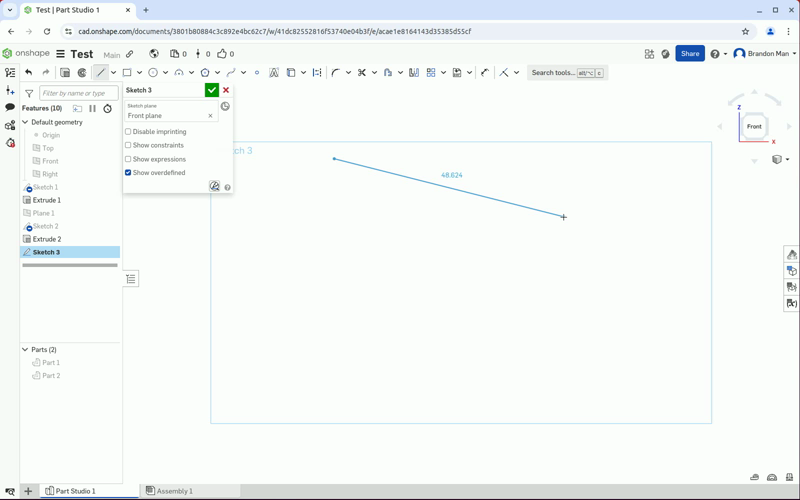
key_down(shift)
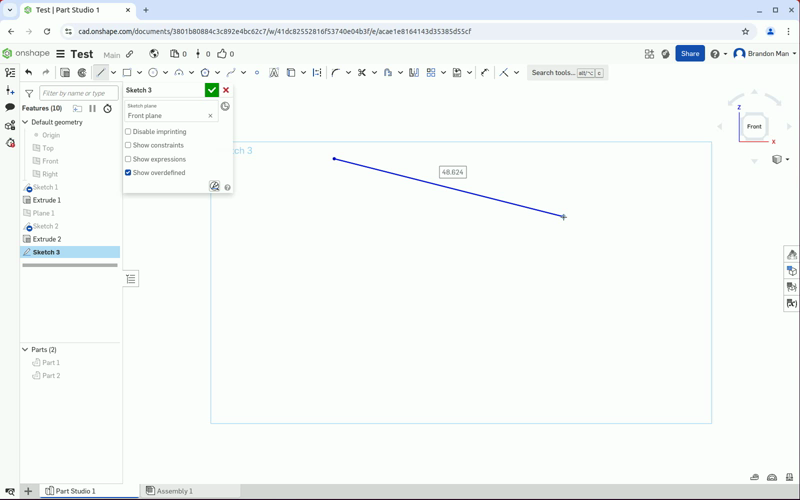
mouse_move(556, 139)
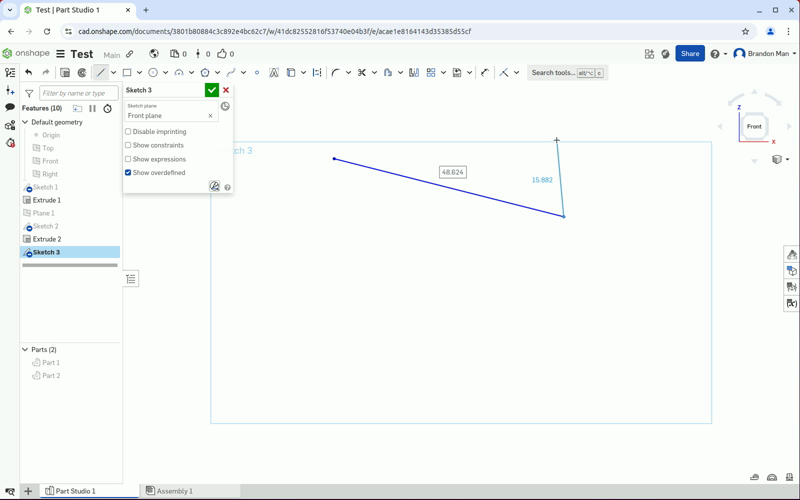
click(556, 139)
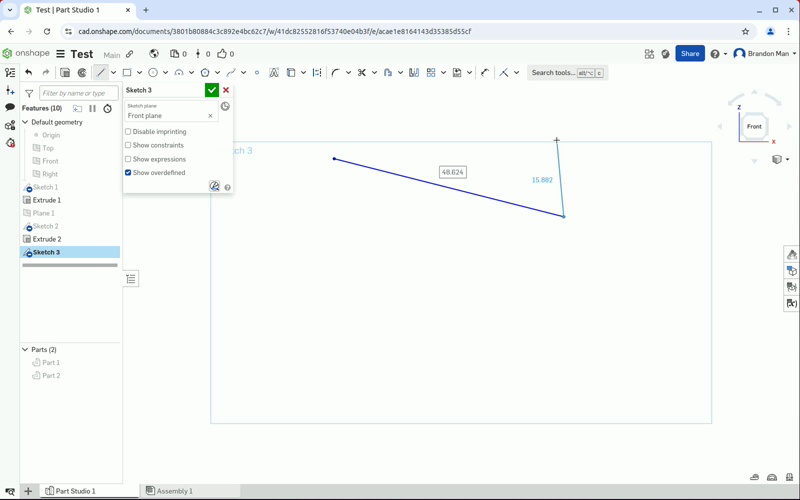
key_up(shift)
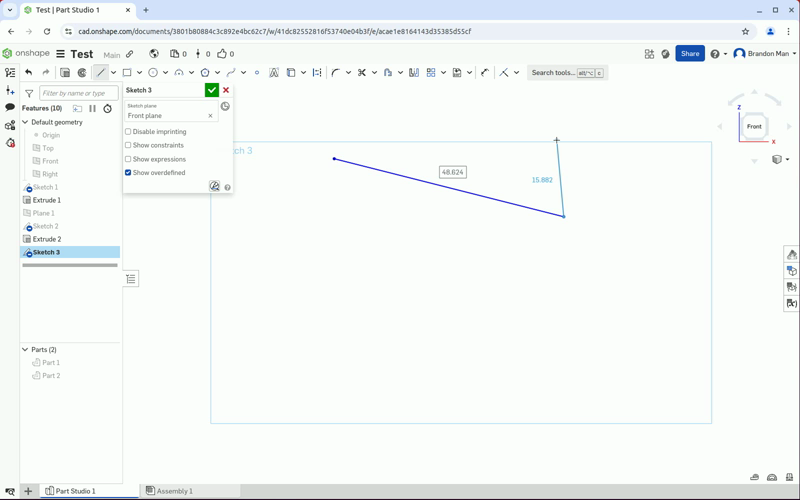
key_down(shift)
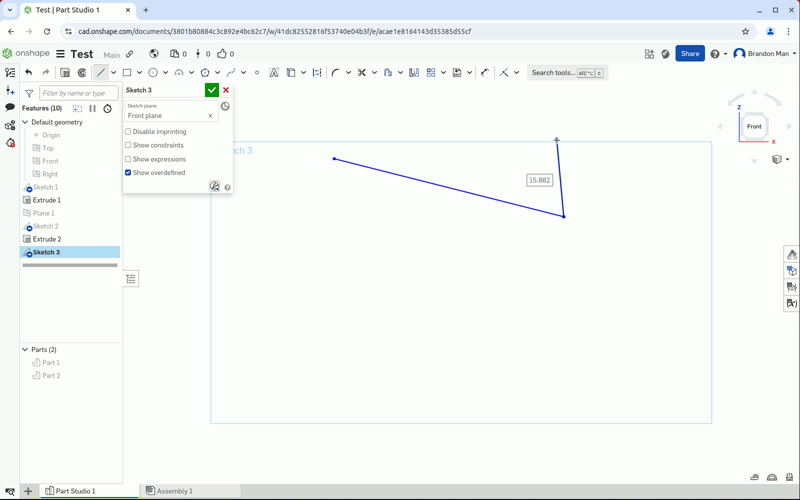
mouse_move(334, 158)
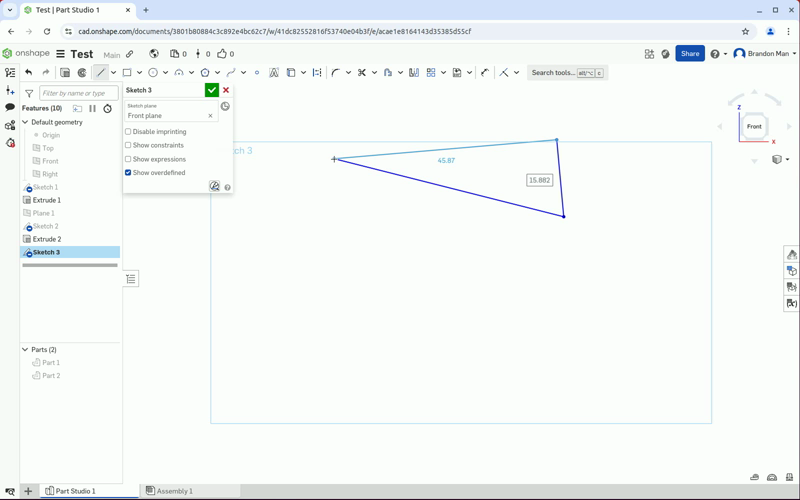
key_up(shift)
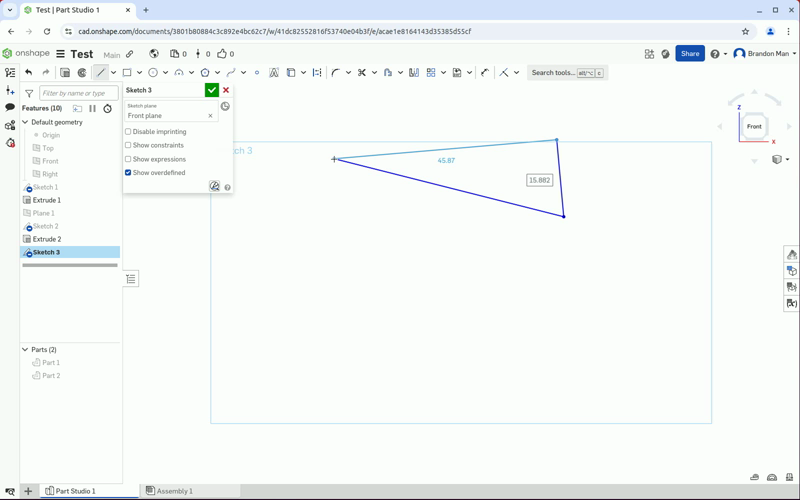
click(334, 158)
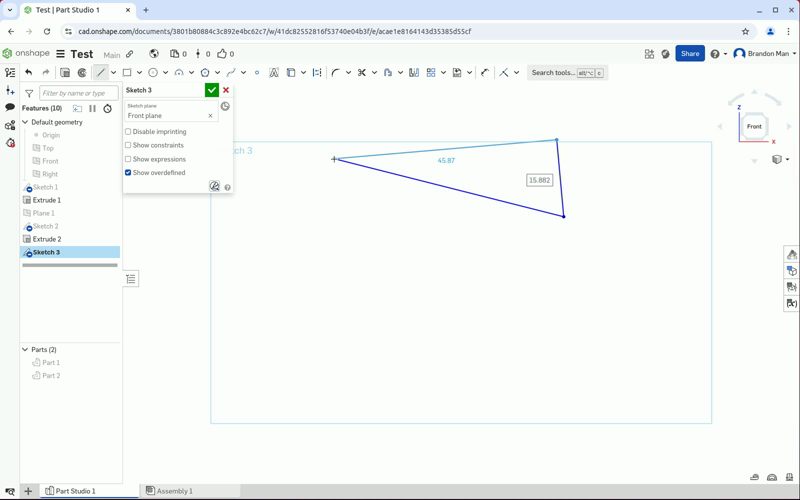
key(esc)
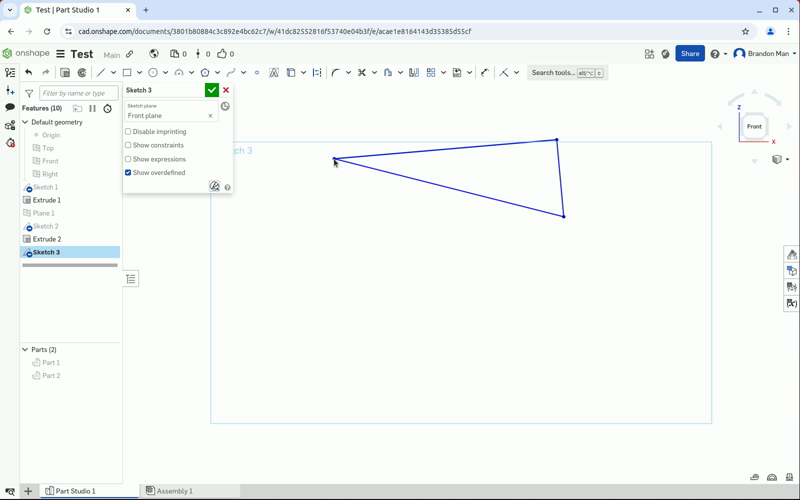
mouse_move(552, 158)
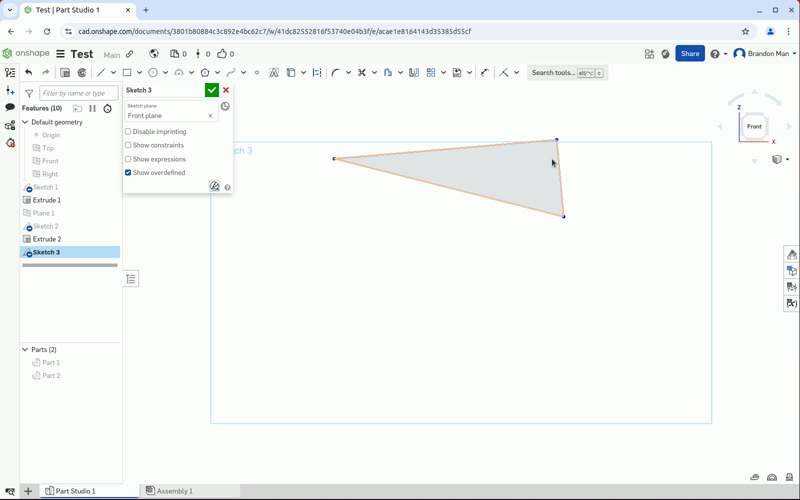
click(552, 158)
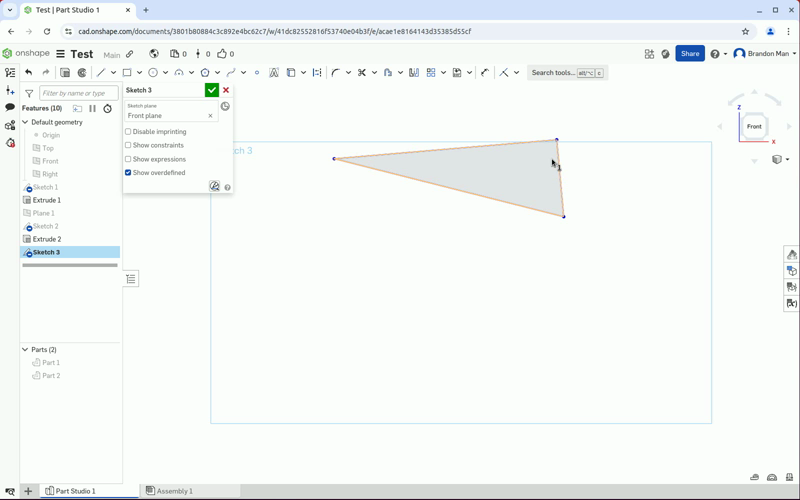
mouse_move(73, 352)
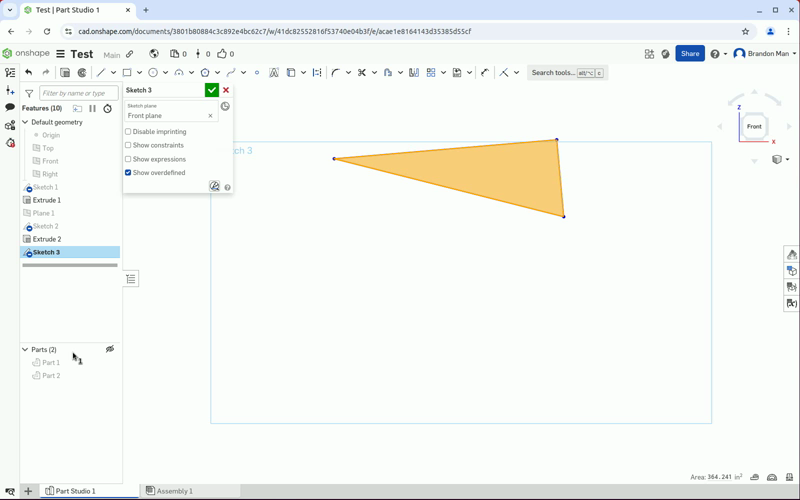
key(shift+y)
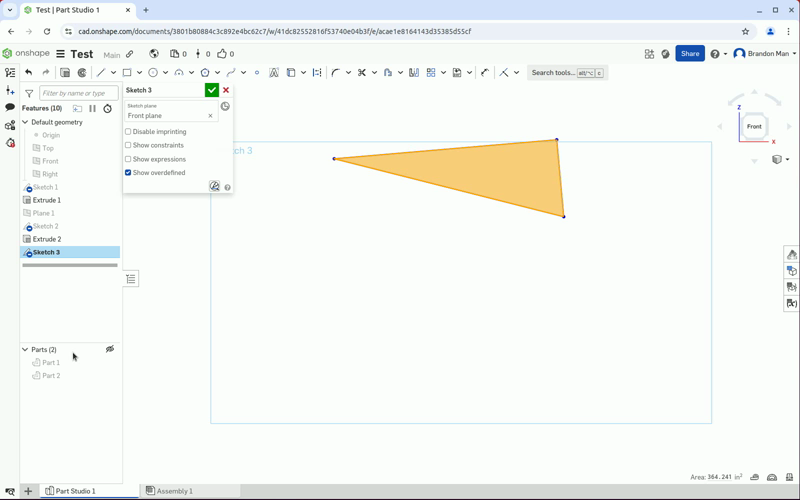
key(shift+e)
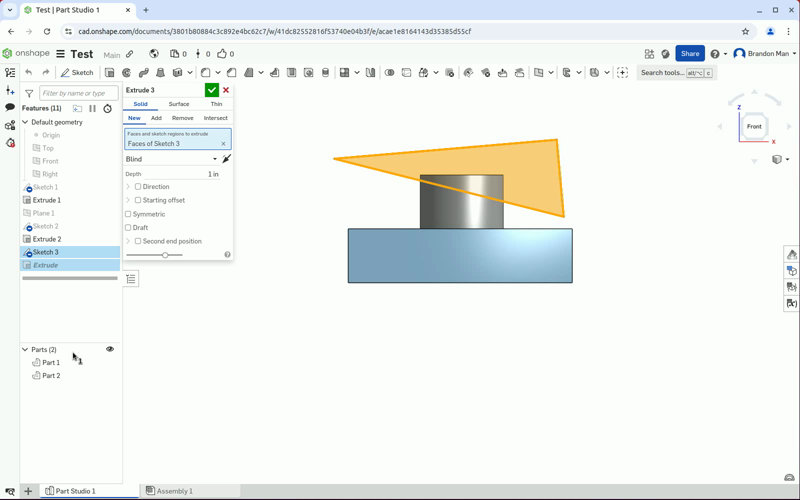
mouse_move(143, 106)
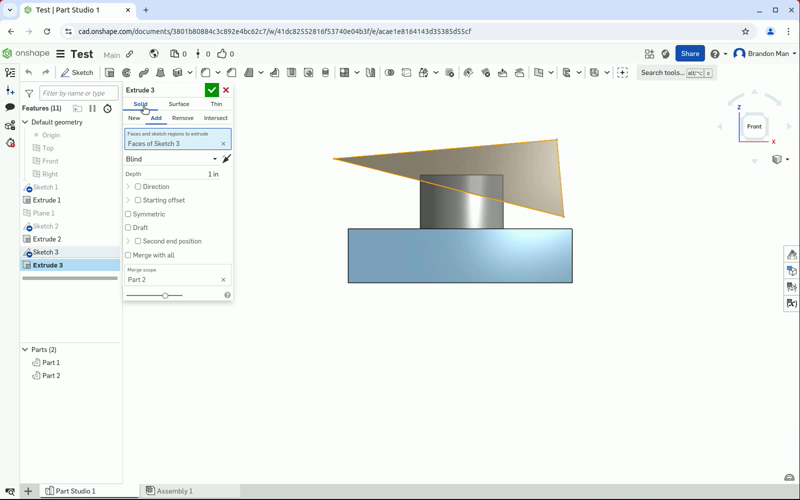
click(143, 106)
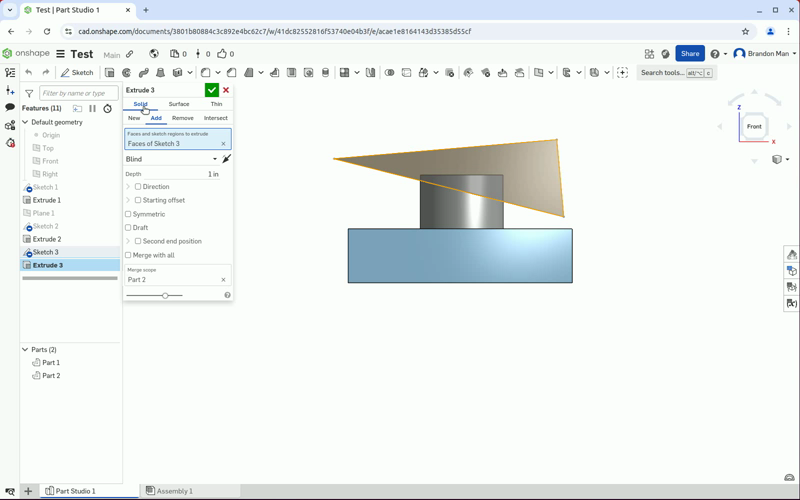
mouse_move(186, 120)
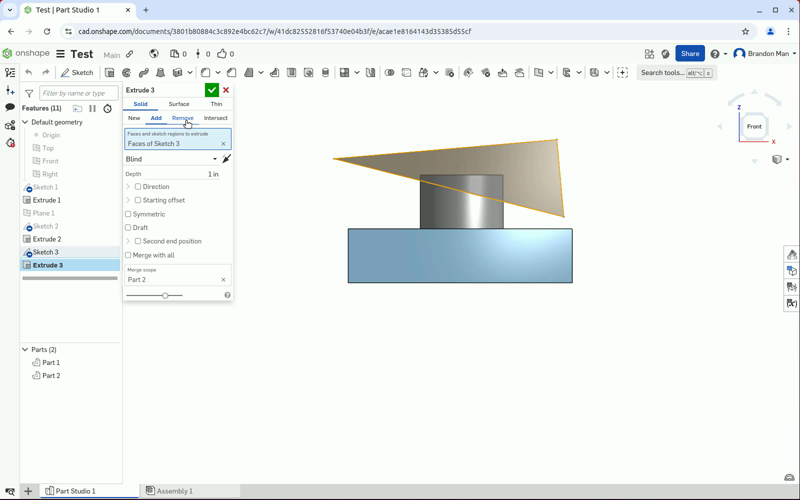
click(186, 120)
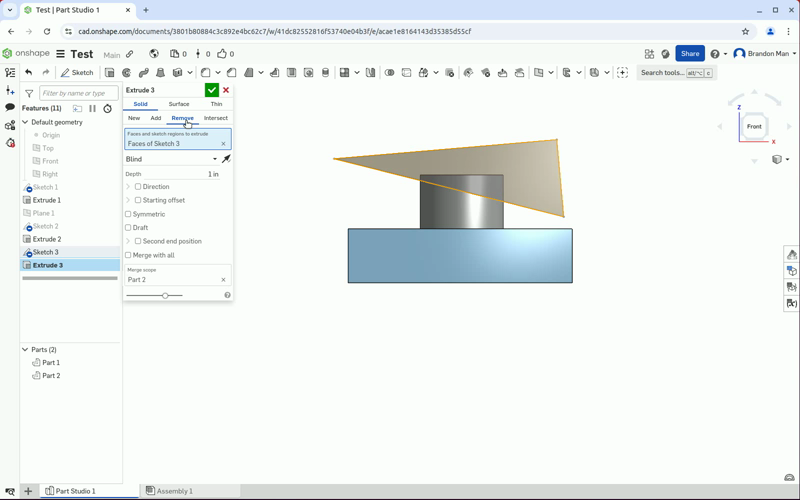
key(tab, 4)
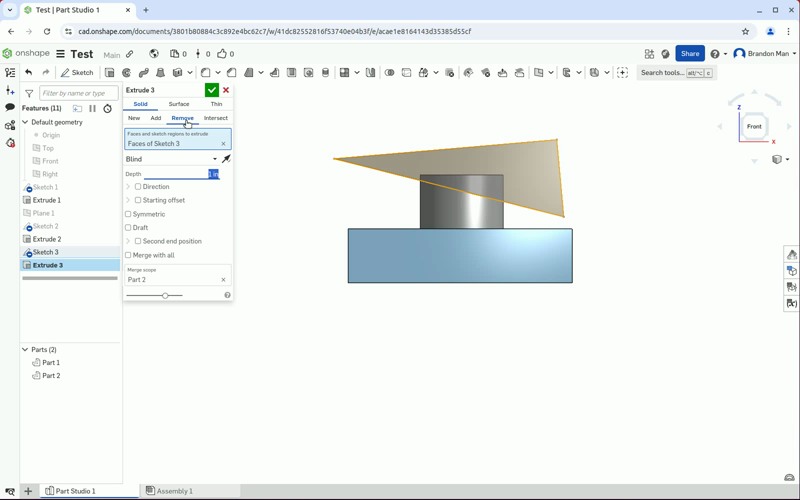
text(61.622)
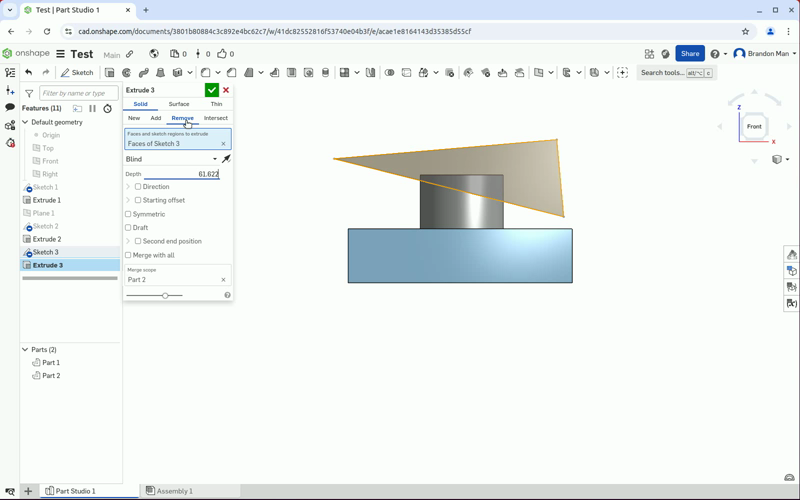
key(tab, 3)
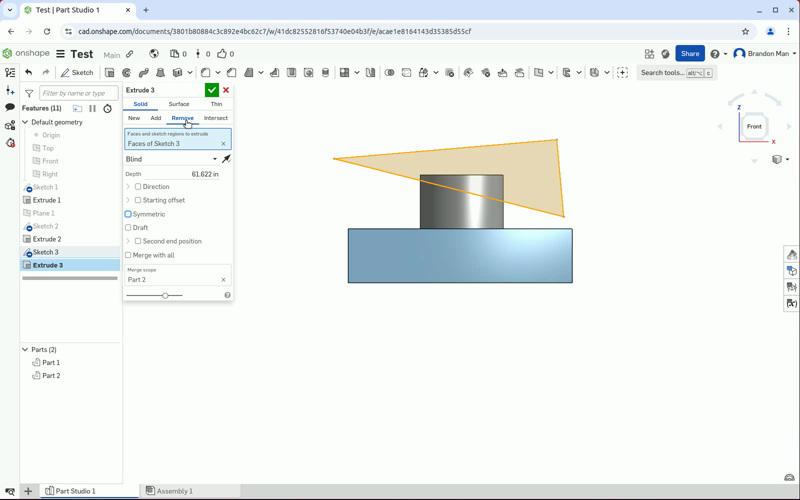
key(space)
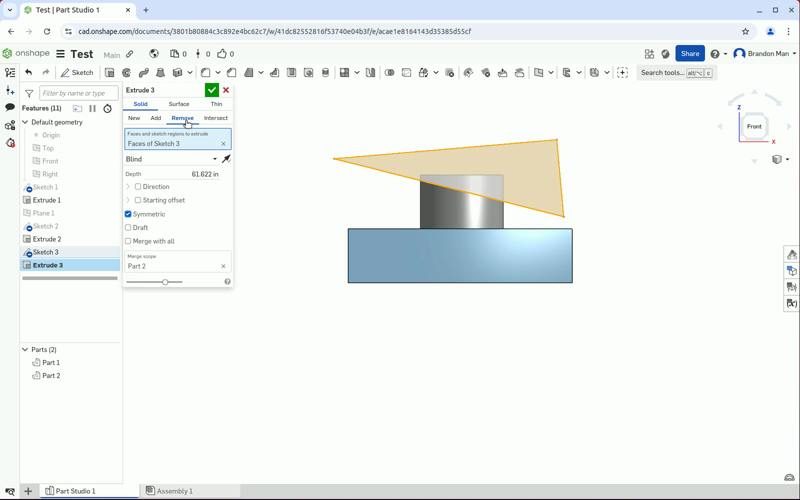
key(tab, 2)
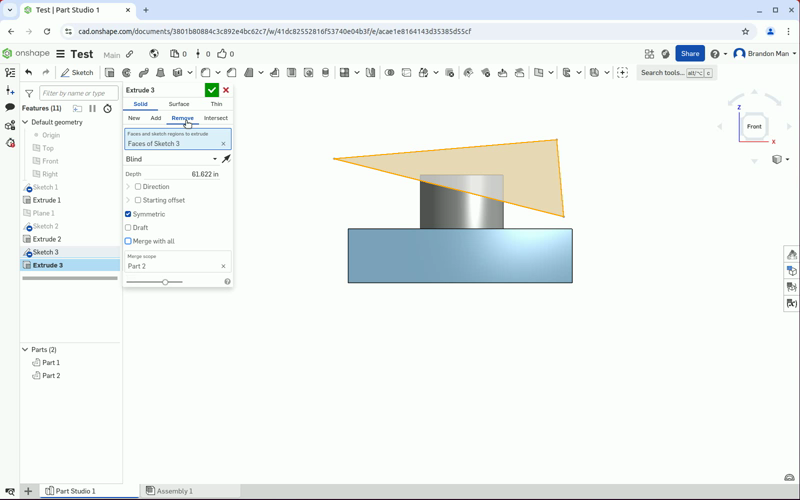
key(space)
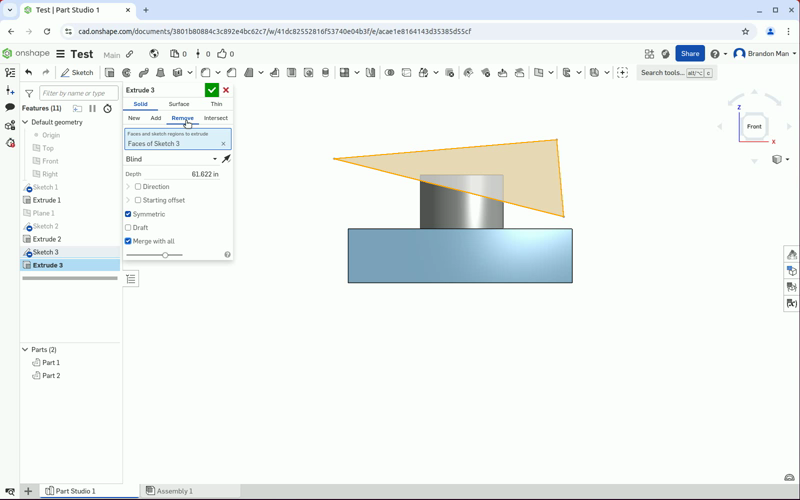
key(enter)
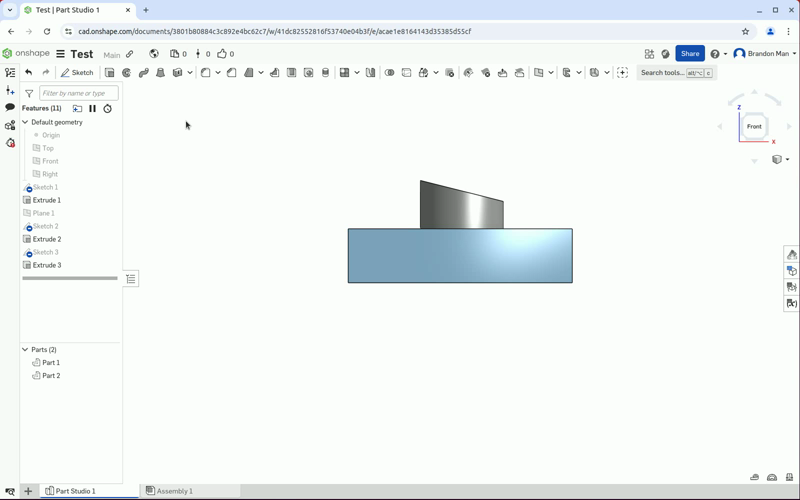
key(shift+h)
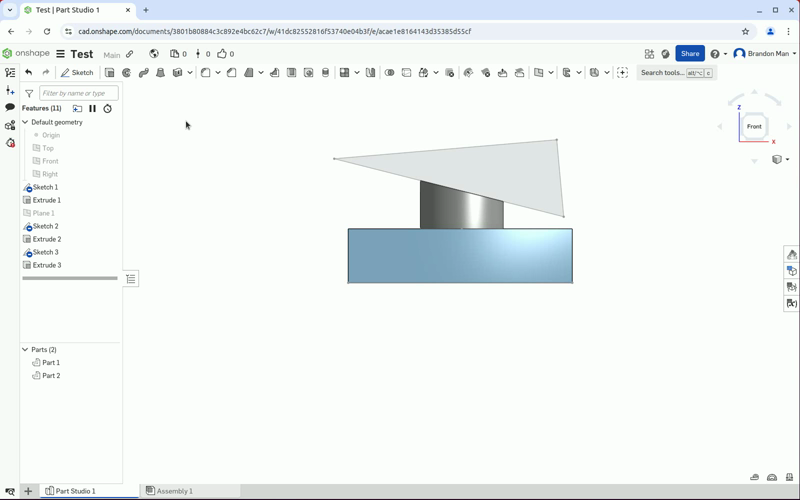
key(shift+h)
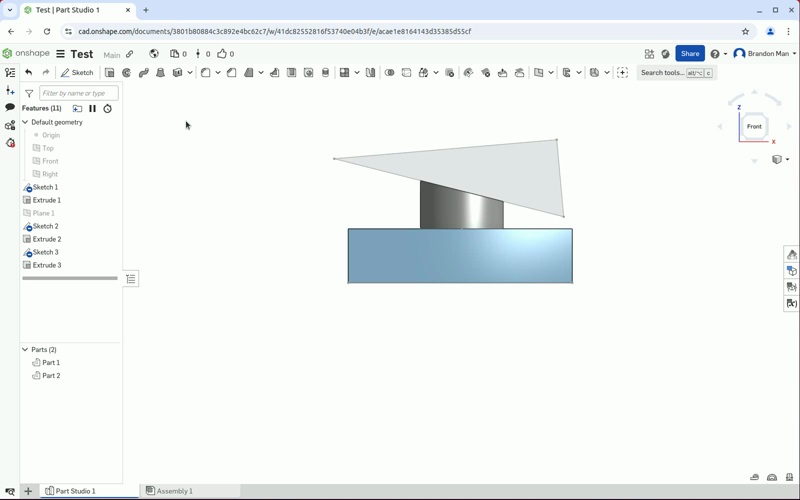
key(shift+7)
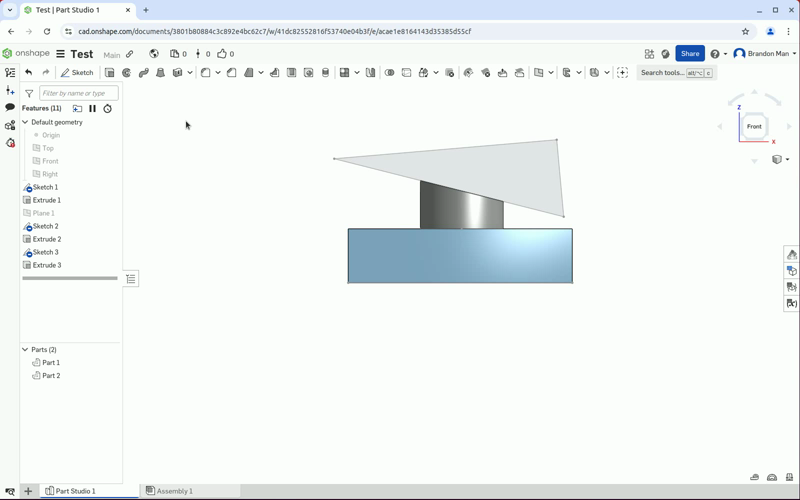
key(left, 2)
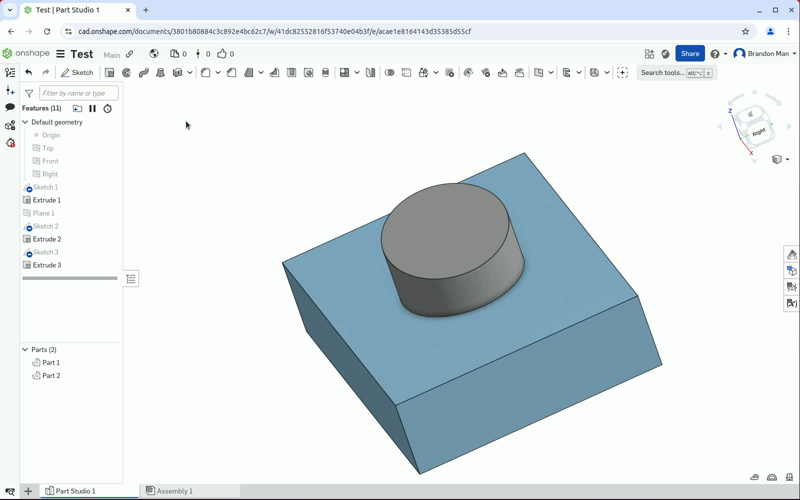
key(down, 2)
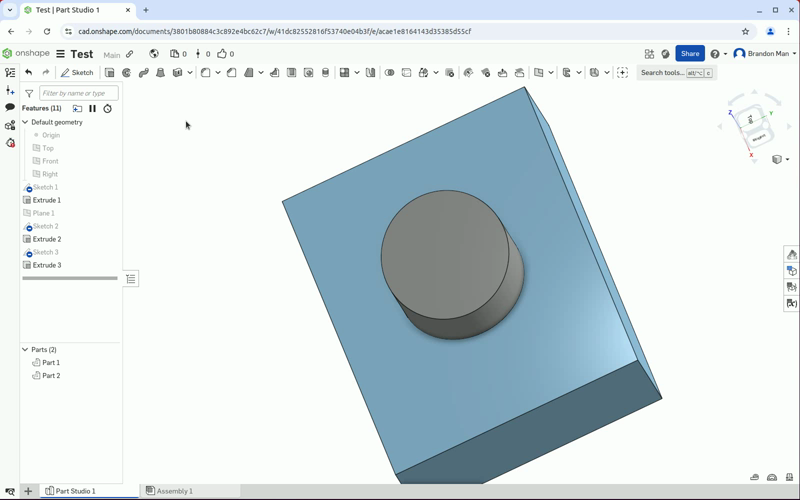
key(up, 2)
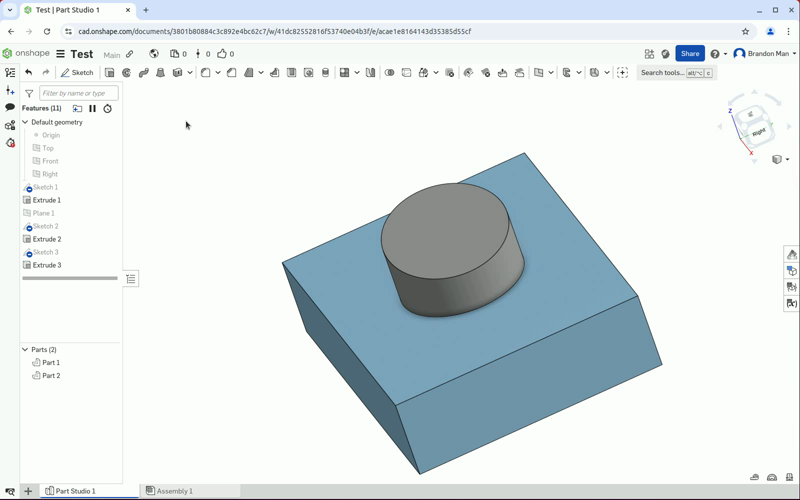
key(right, 2)
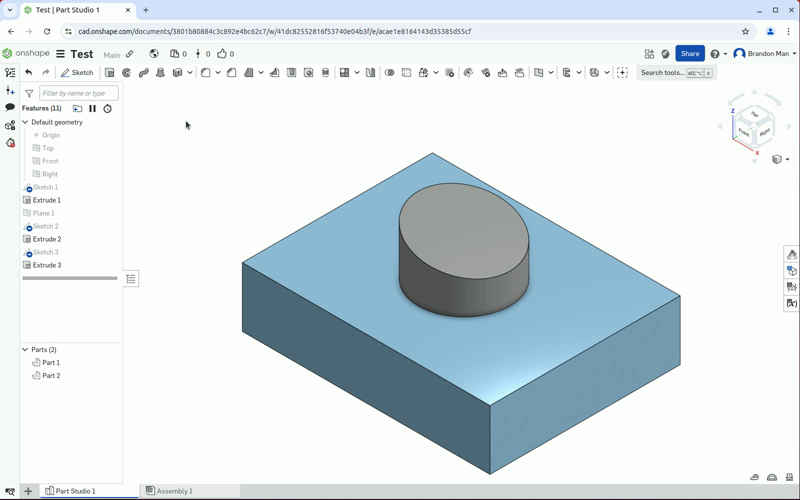
mouse_move(73, 189)
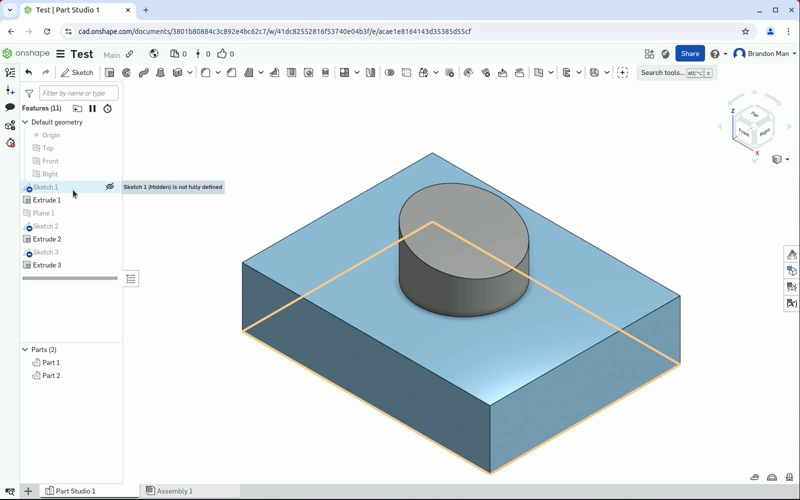
click(73, 189)